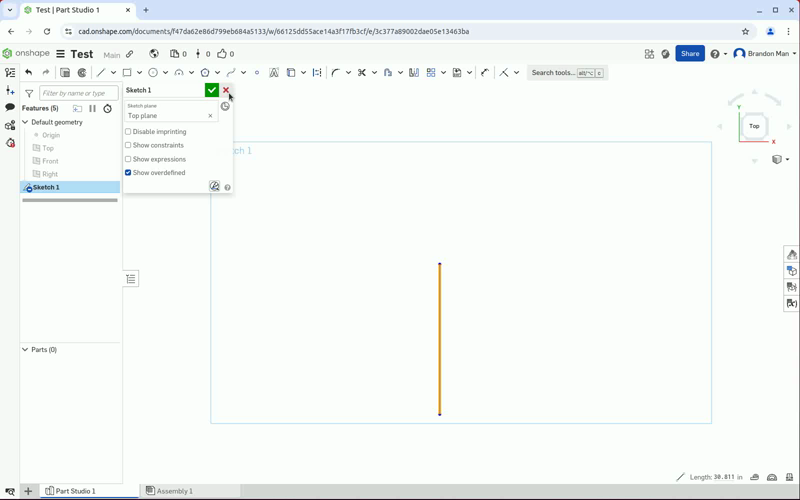
key(shift+h)
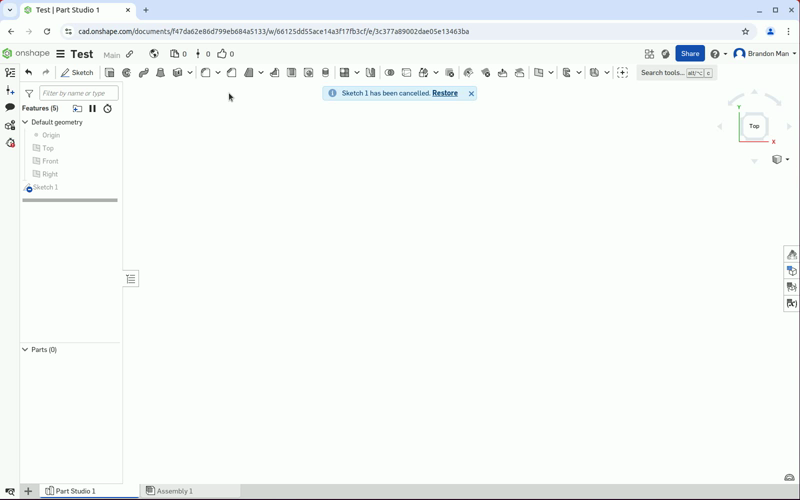
mouse_move(73, 352)
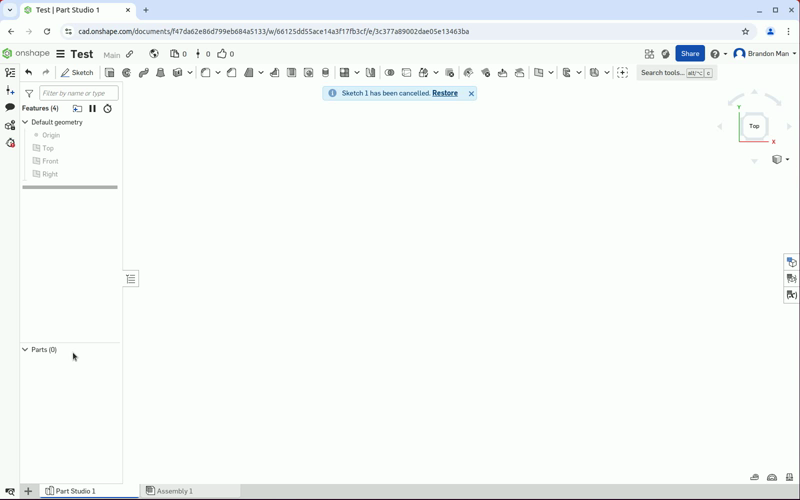
key(y)
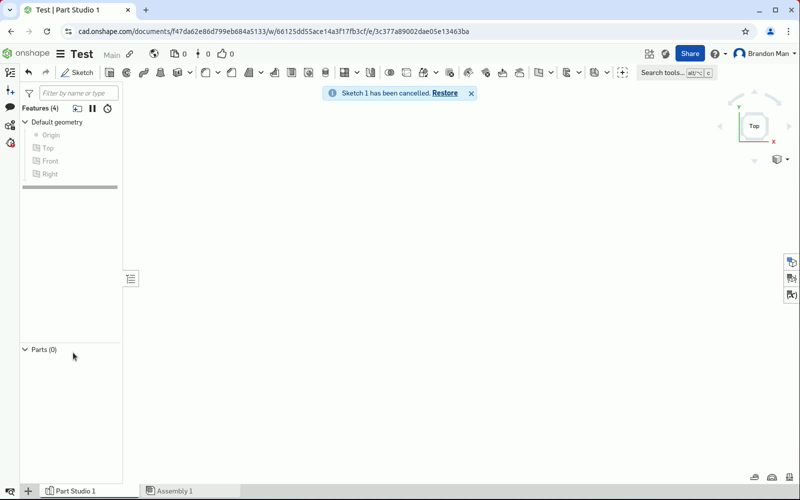
key(shift+p)
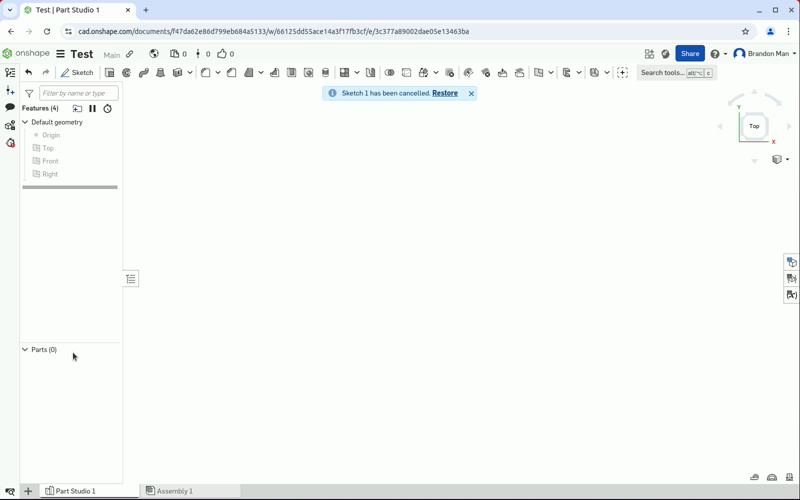
key(space)
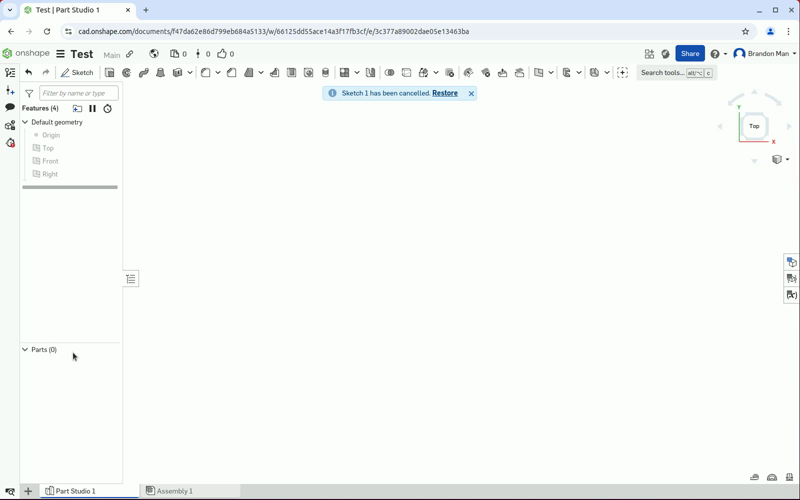
key_down(shift)
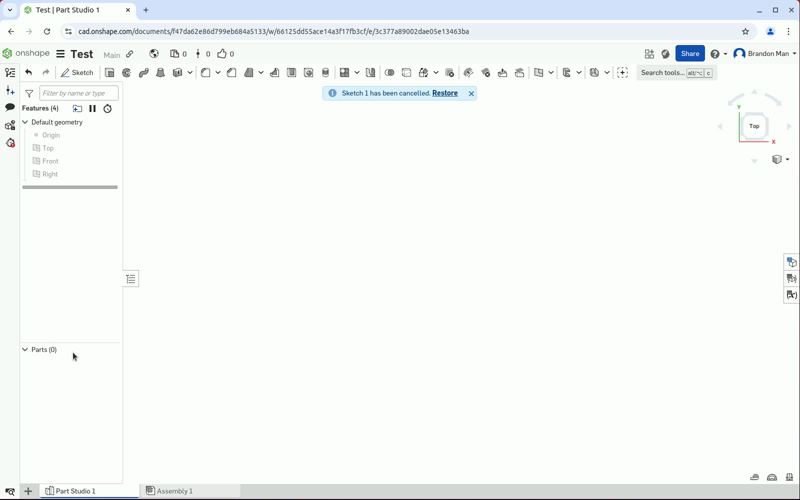
key(up)
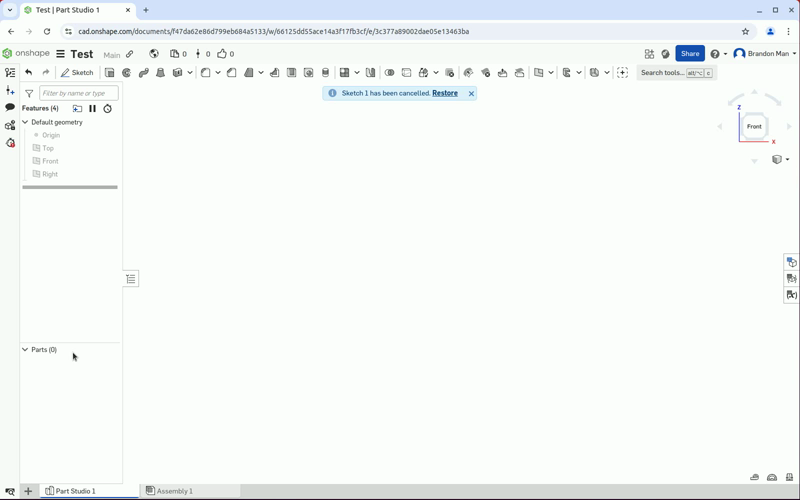
key_up(shift)
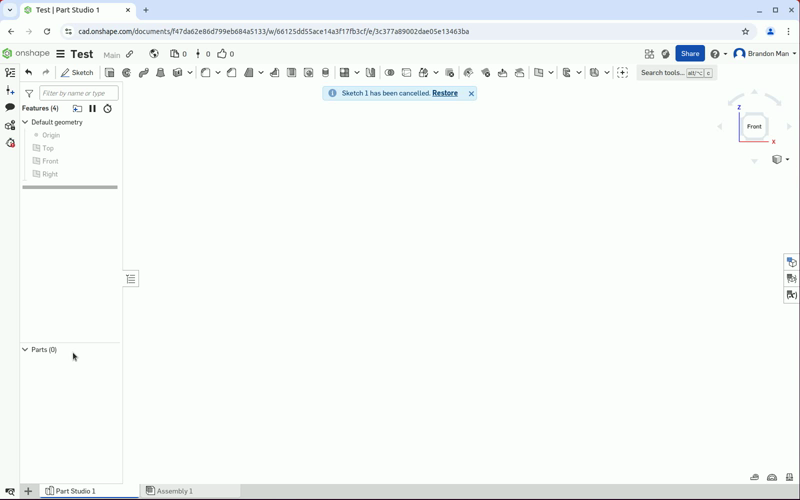
mouse_move(73, 352)
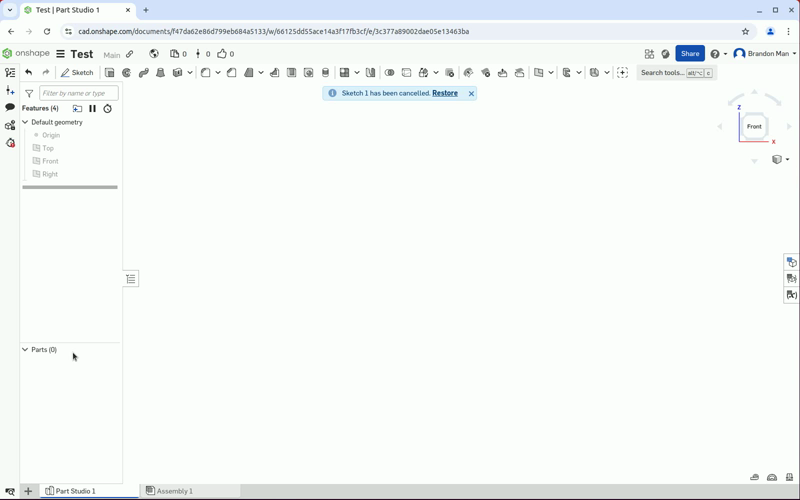
key(shift+y)
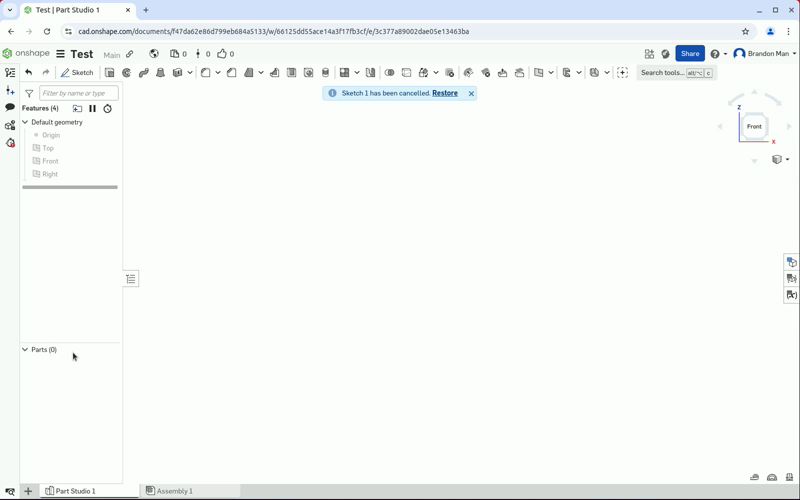
key(shift+s)
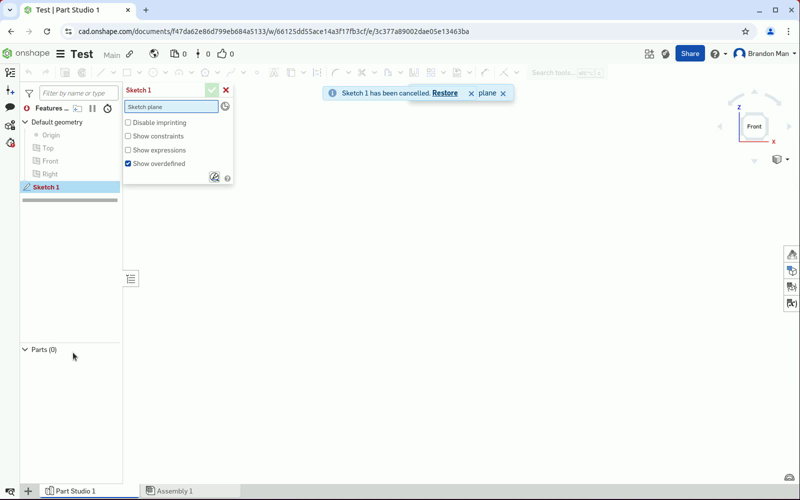
mouse_move(73, 163)
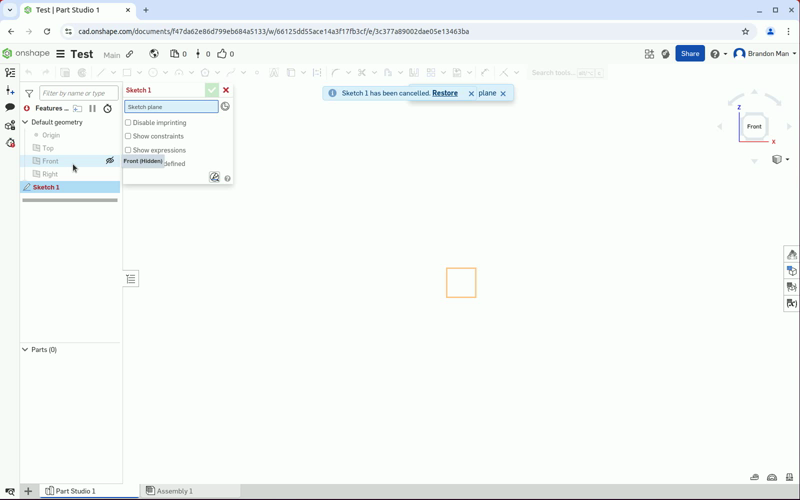
click(73, 163)
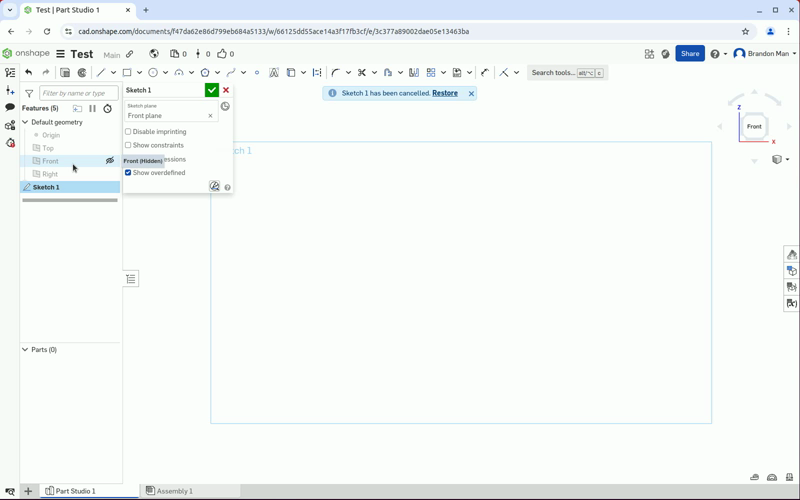
mouse_move(73, 352)
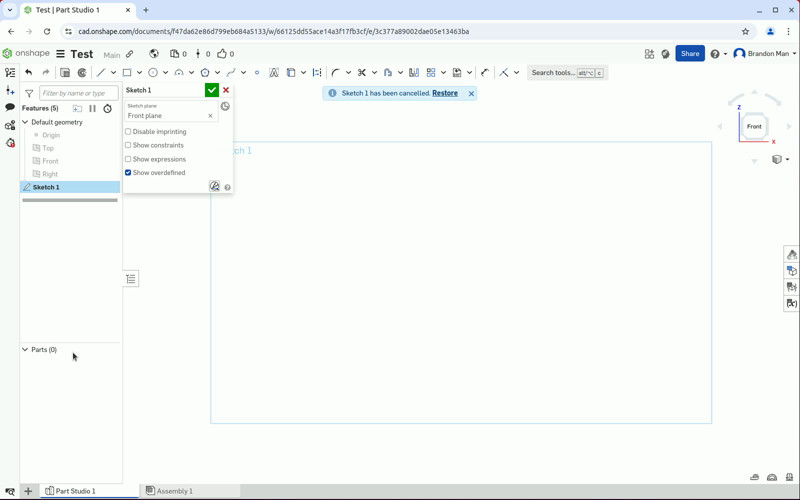
key(y)
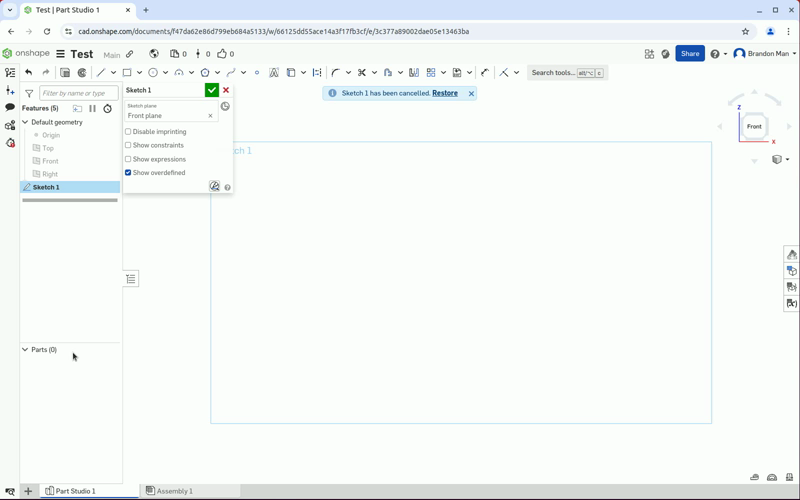
key(l)
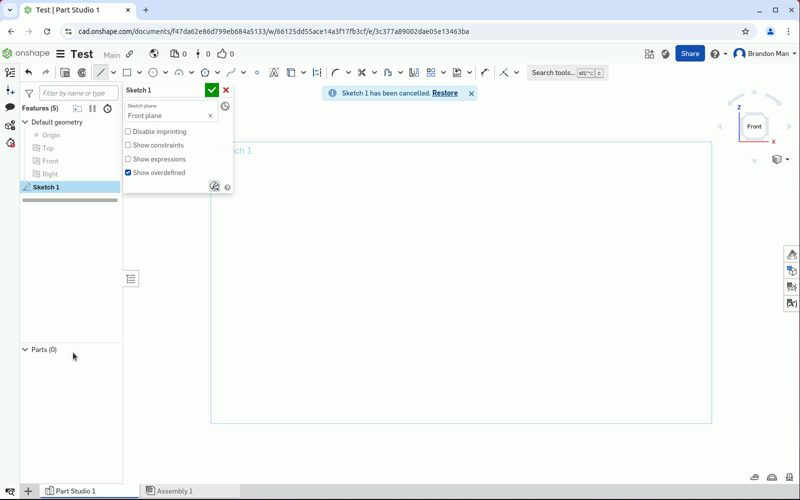
key_down(shift)
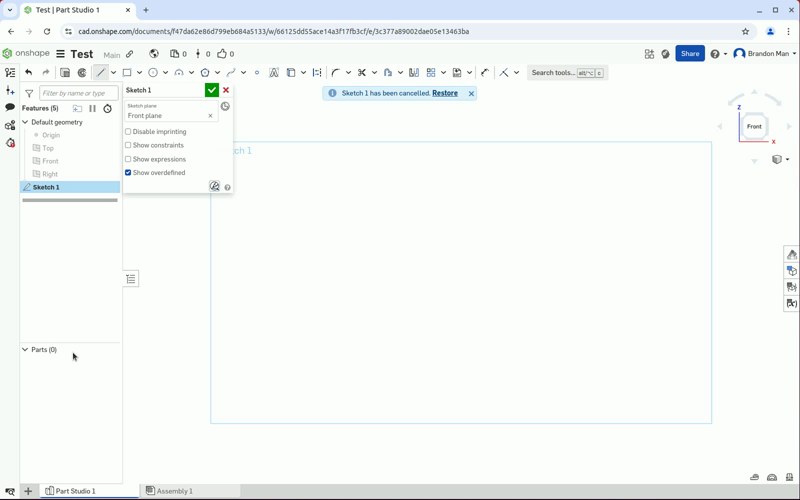
mouse_move(348, 282)
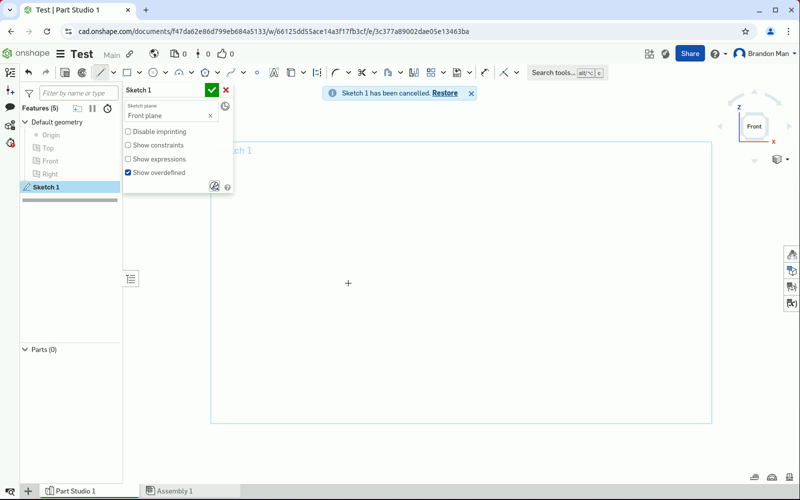
click(348, 282)
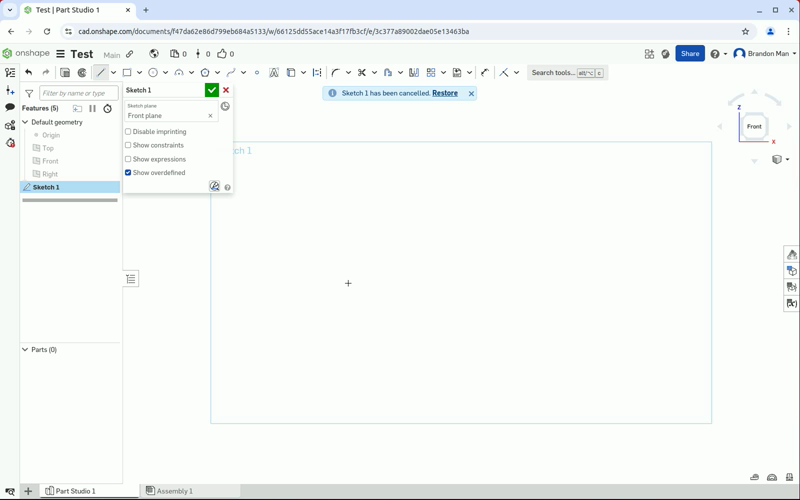
key_up(shift)
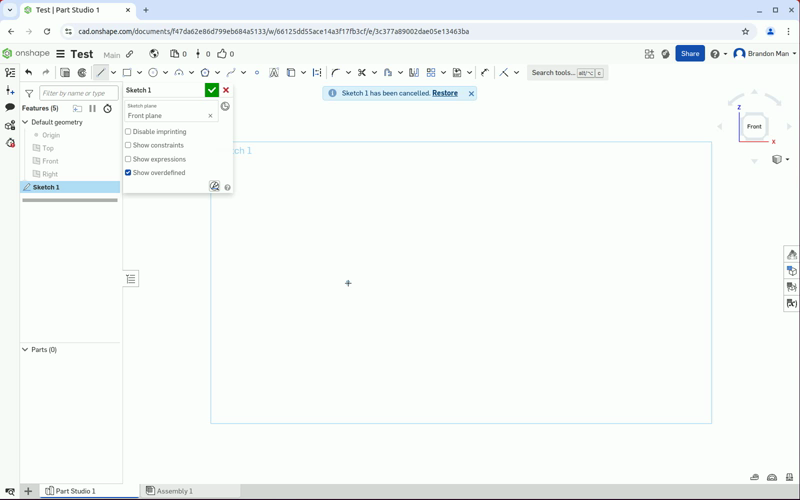
key_down(shift)
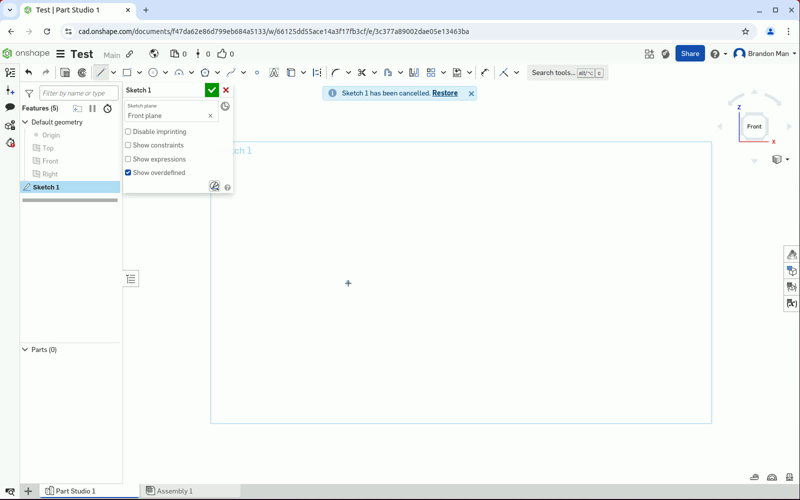
mouse_move(460, 282)
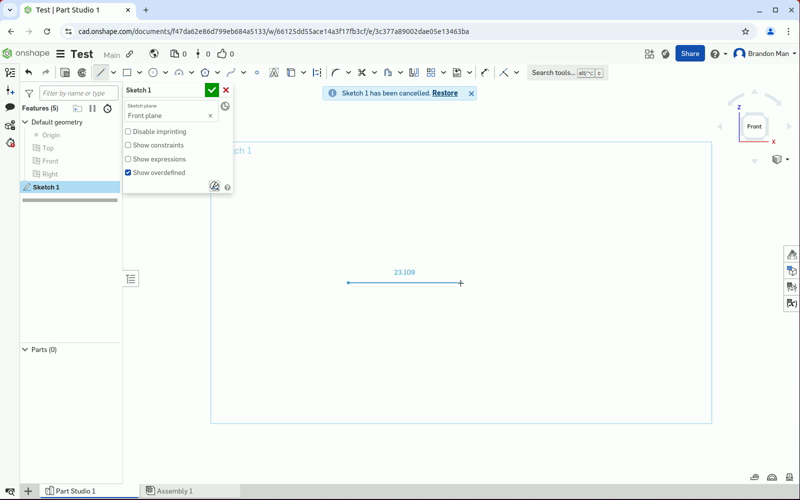
click(460, 282)
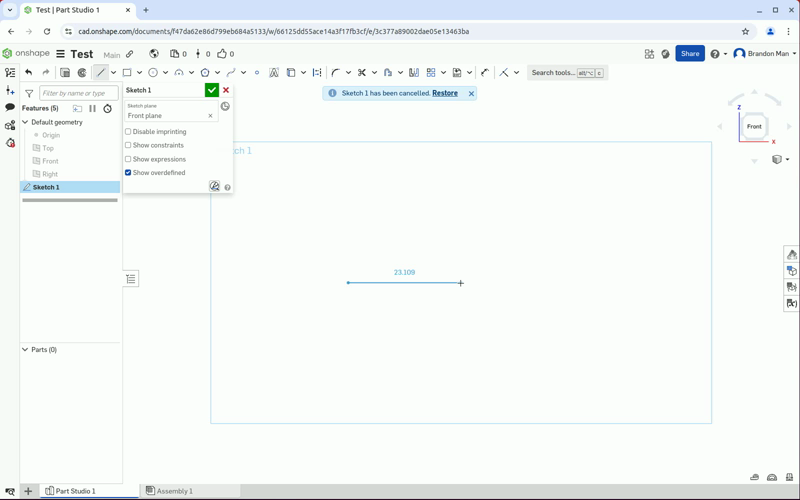
key_up(shift)
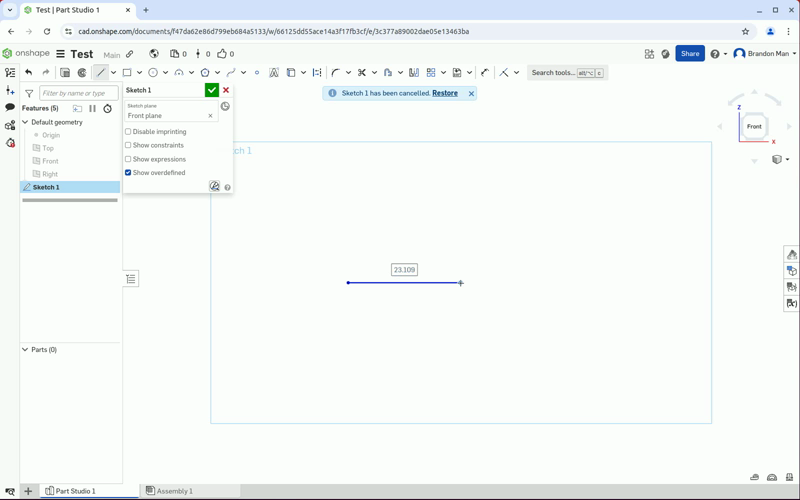
key_down(shift)
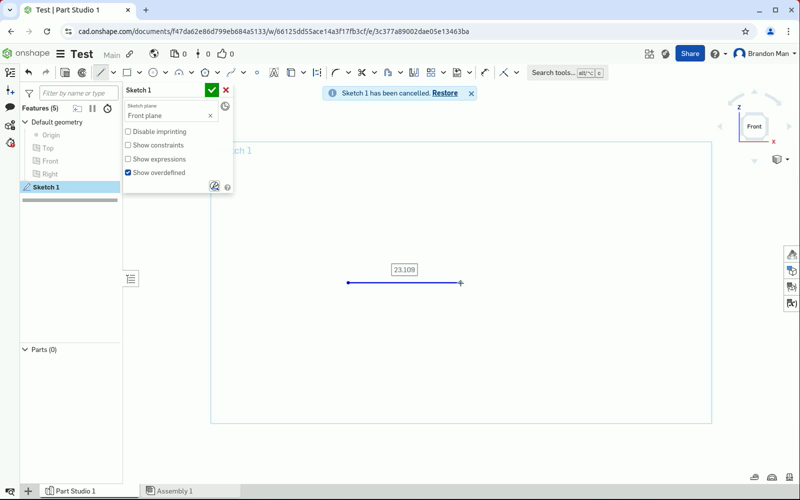
mouse_move(460, 170)
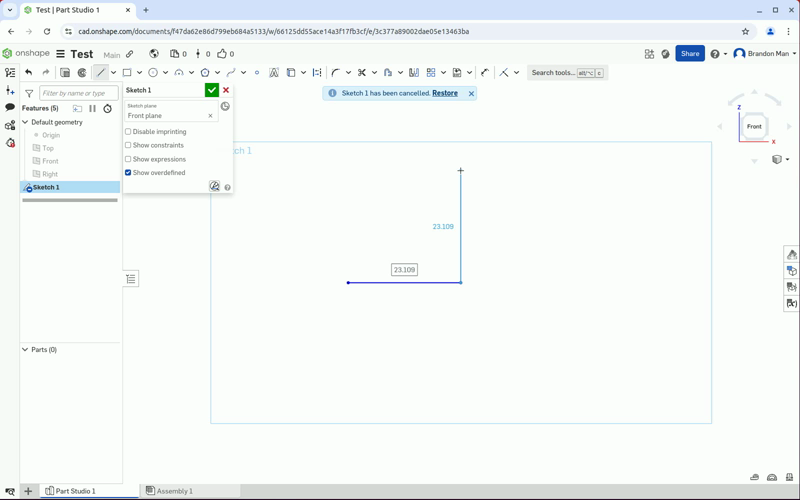
click(460, 170)
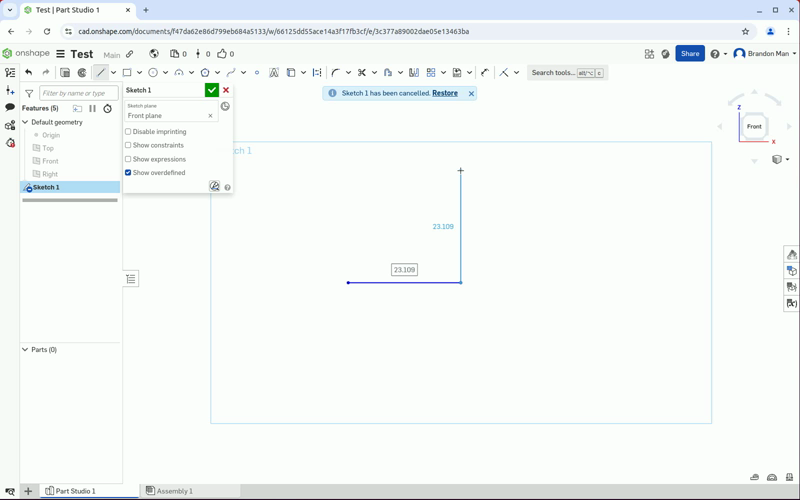
key_up(shift)
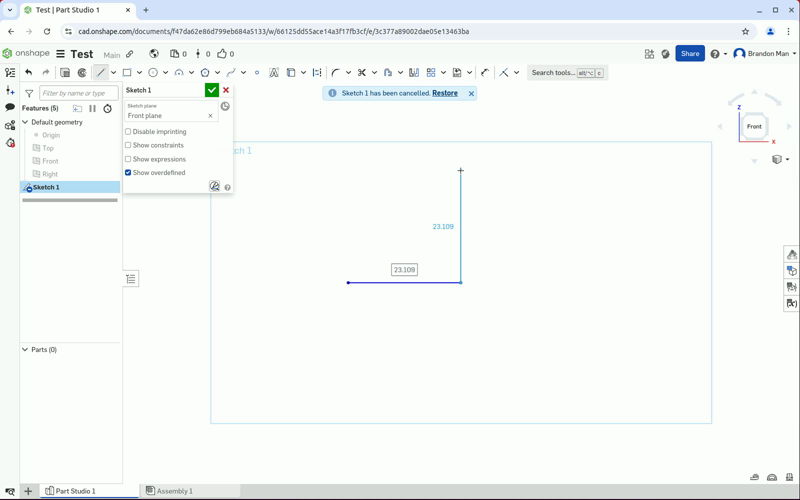
key_down(shift)
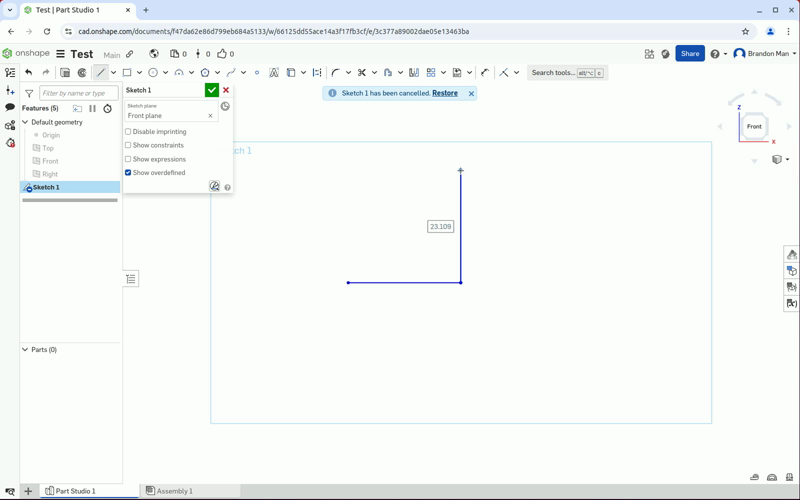
mouse_move(348, 170)
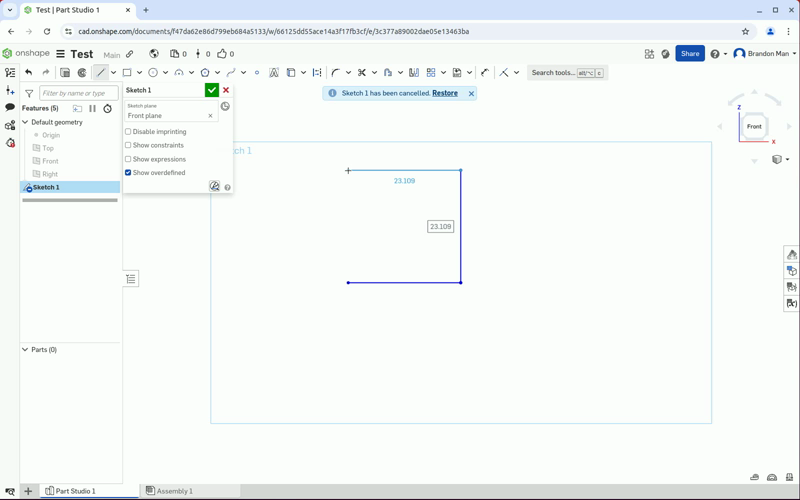
click(348, 170)
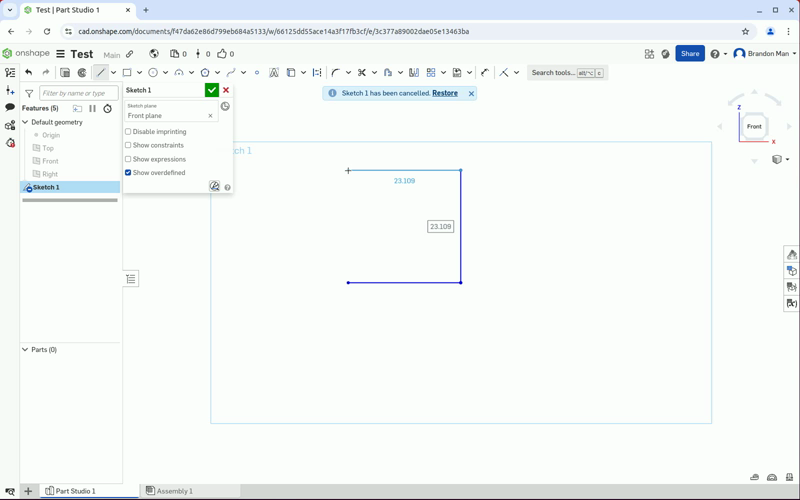
key_up(shift)
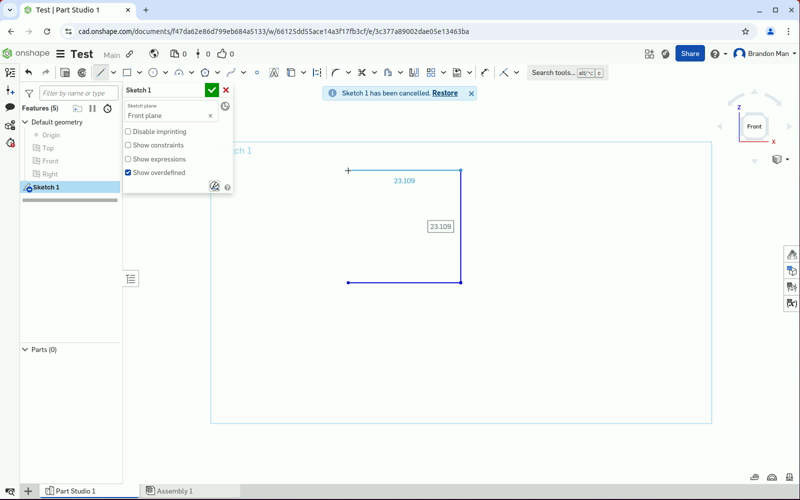
key_down(shift)
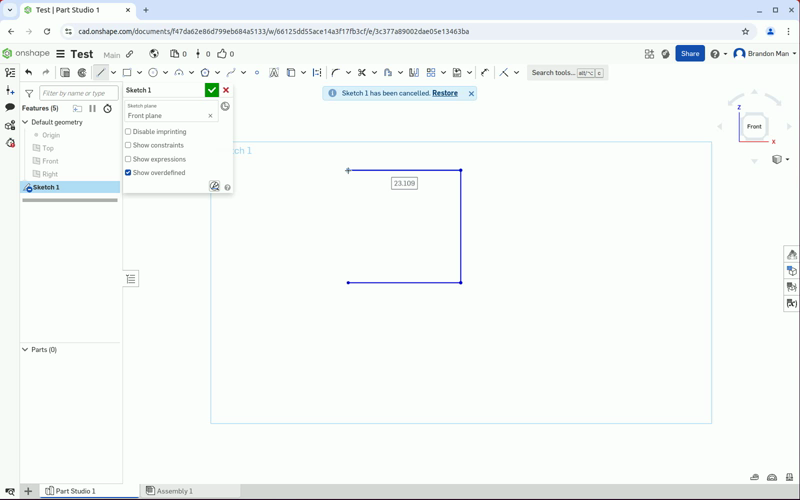
mouse_move(348, 282)
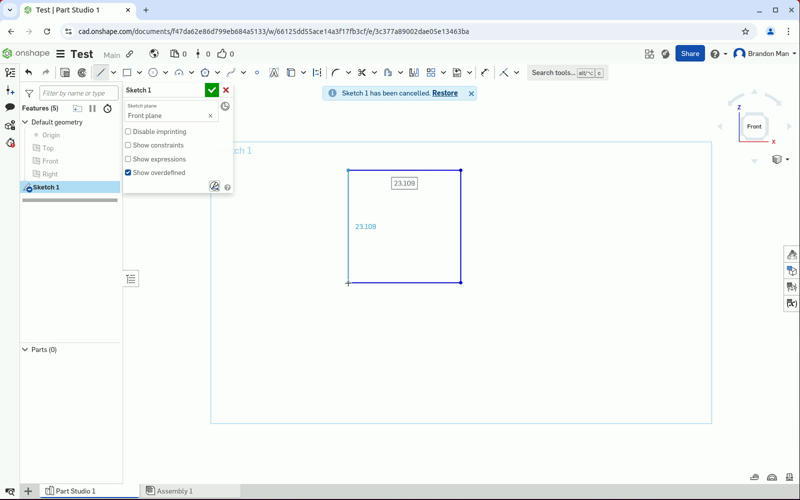
key_up(shift)
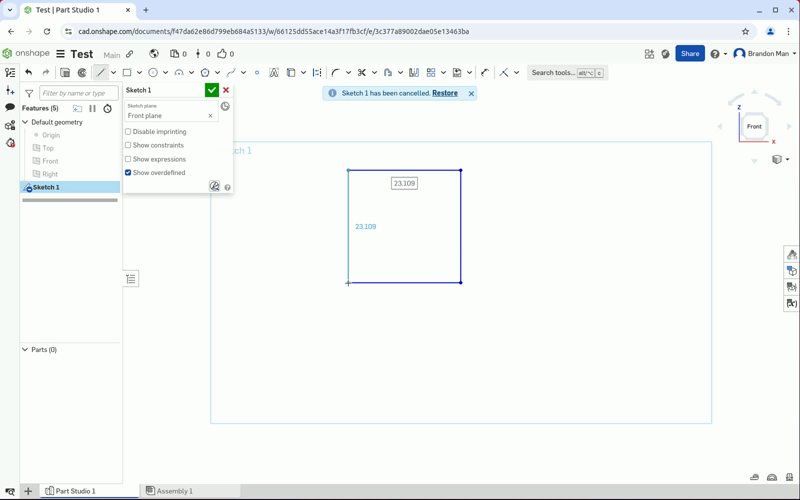
click(348, 282)
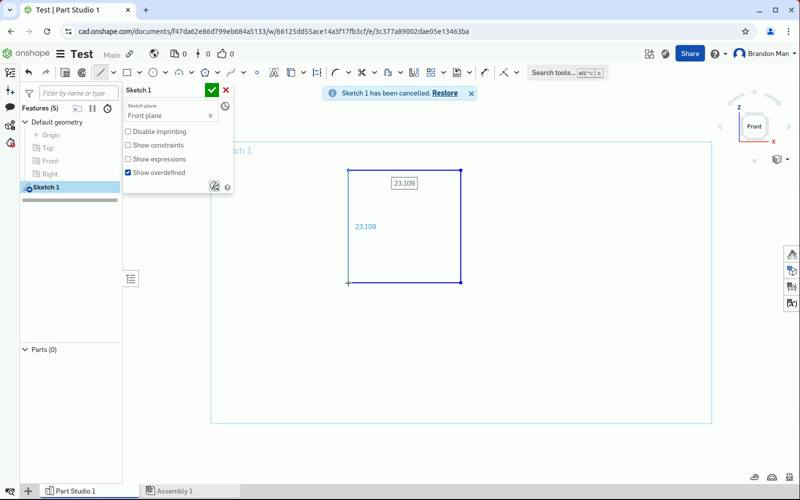
key(esc)
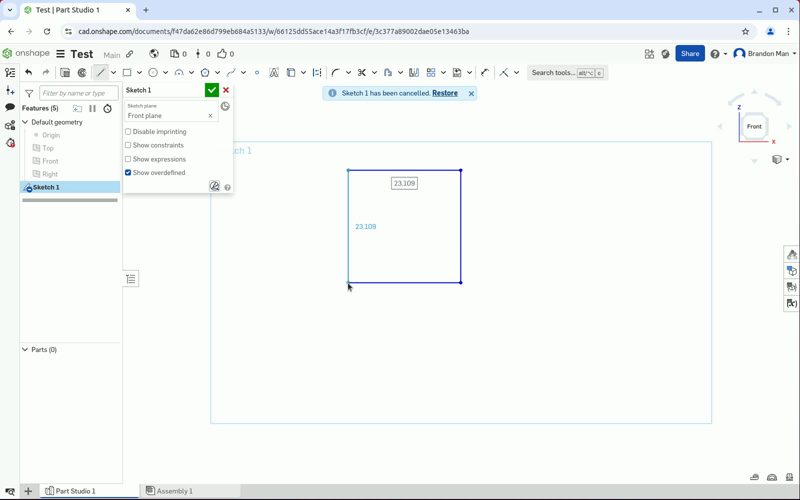
mouse_move(417, 229)
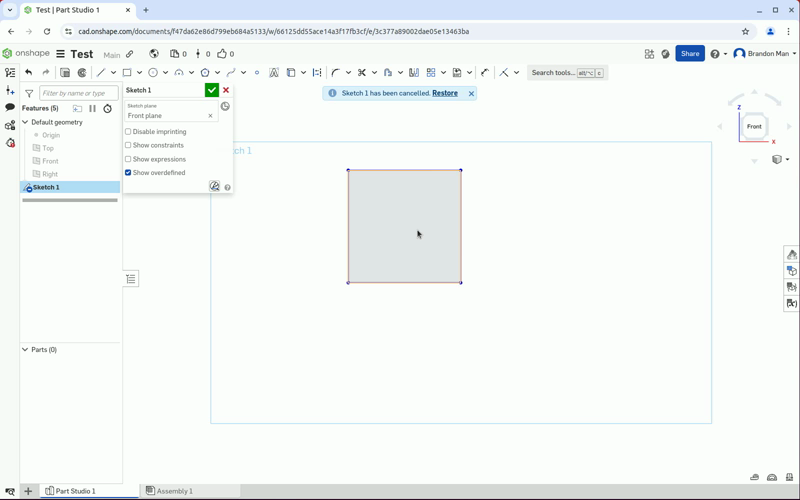
click(417, 229)
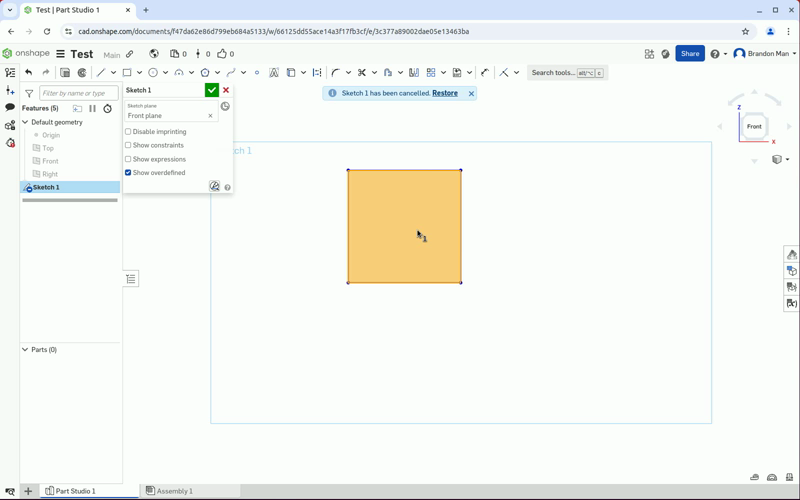
mouse_move(73, 352)
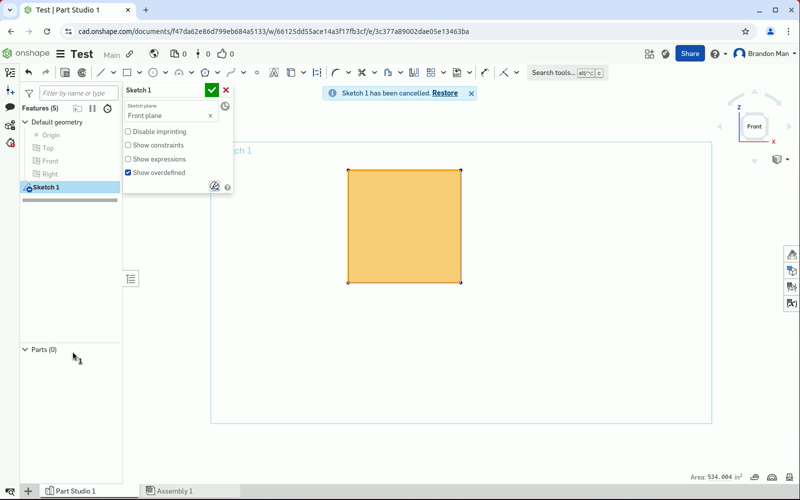
key(shift+y)
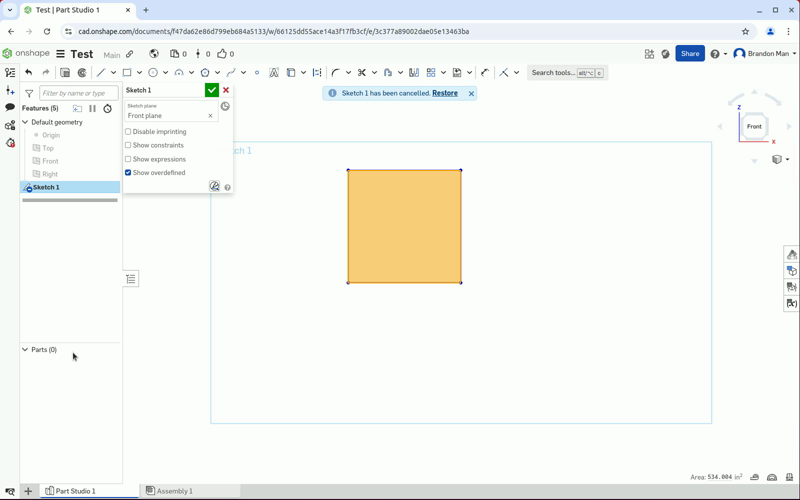
key(shift+e)
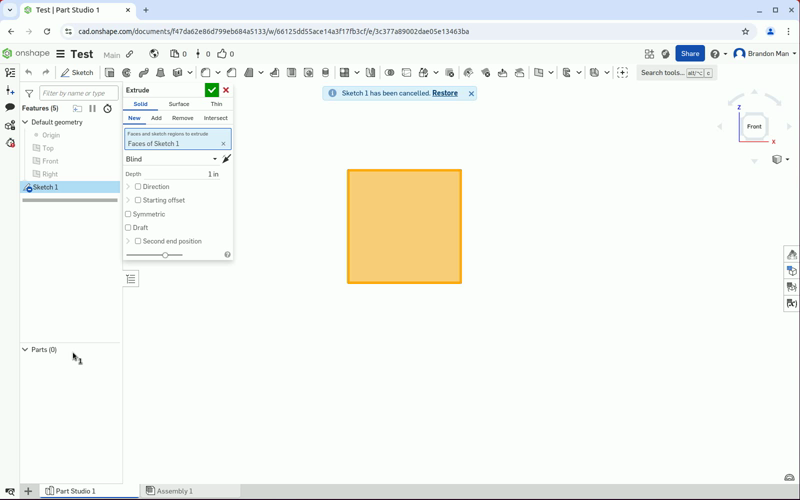
mouse_move(143, 106)
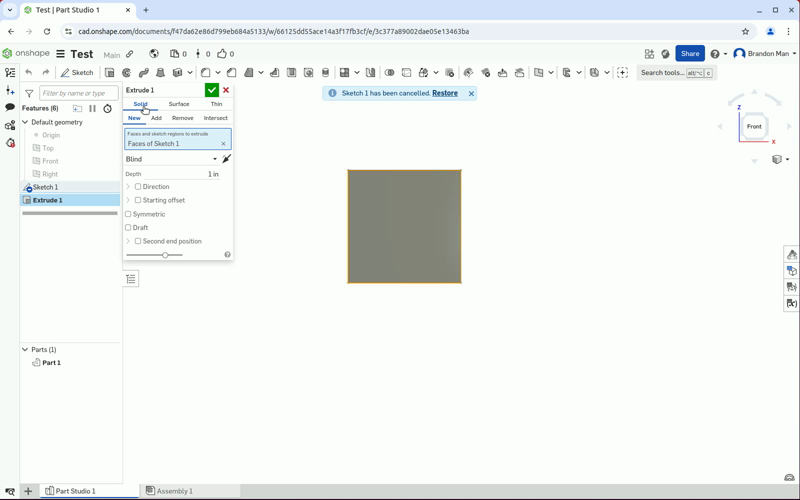
click(143, 106)
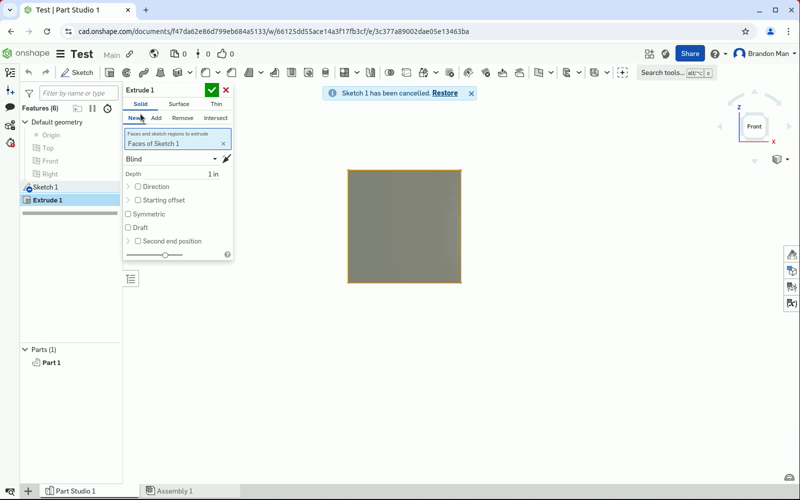
mouse_move(137, 120)
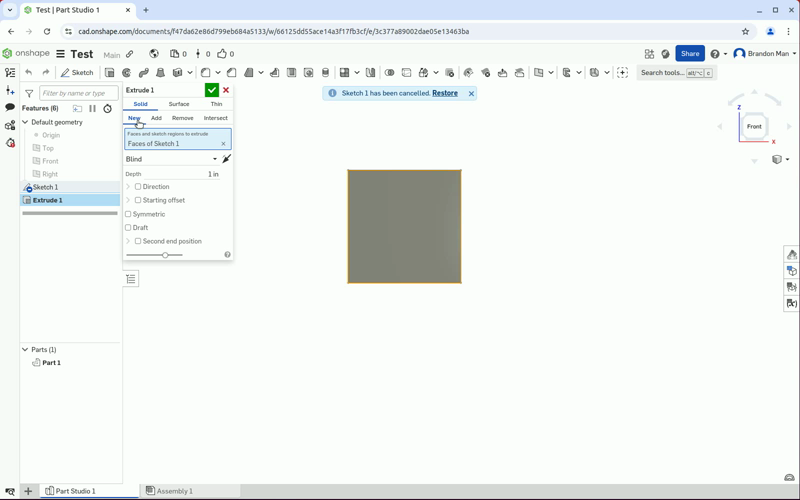
click(137, 120)
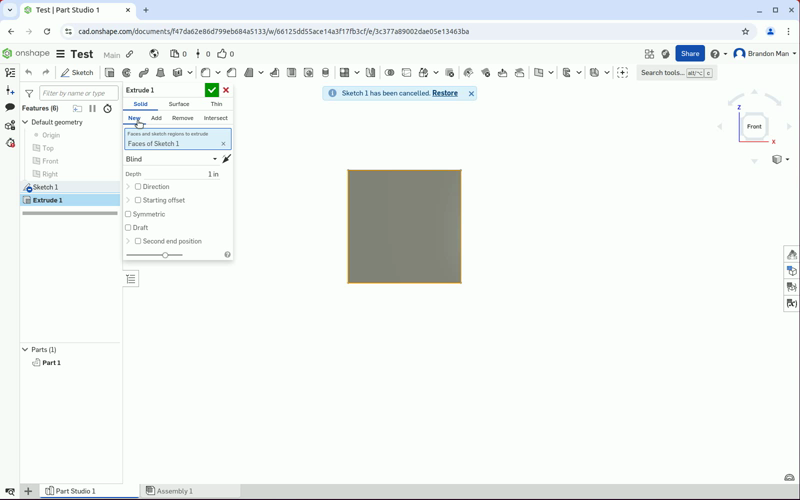
key(tab, 4)
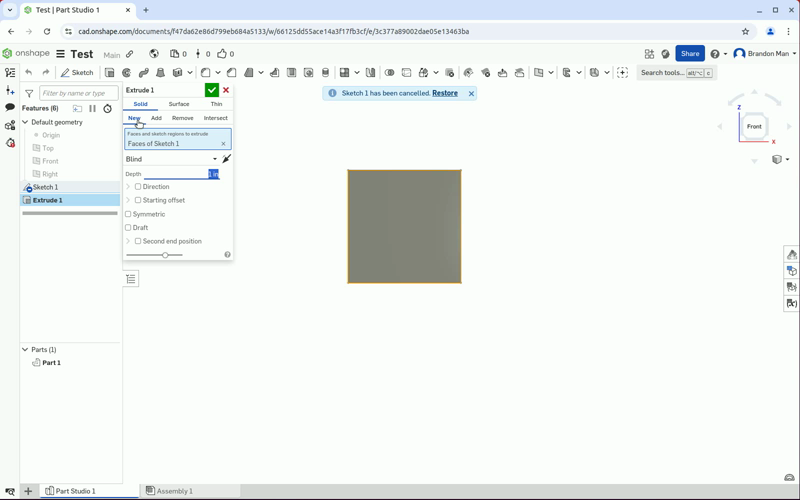
text(23.108)
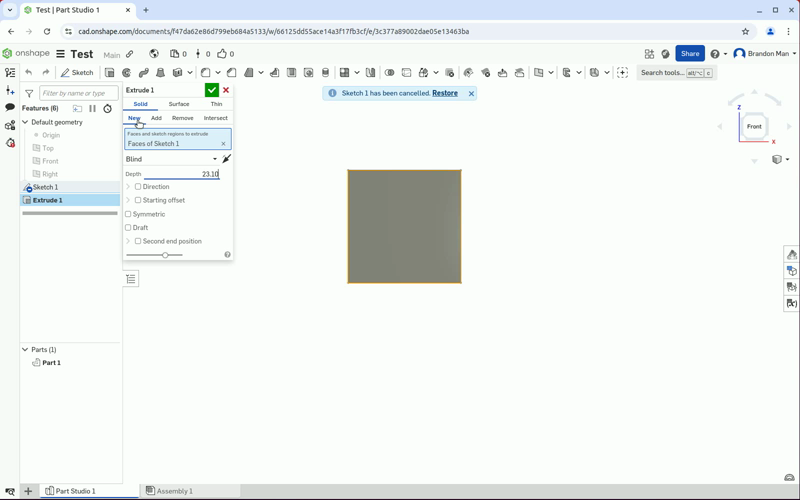
key(enter)
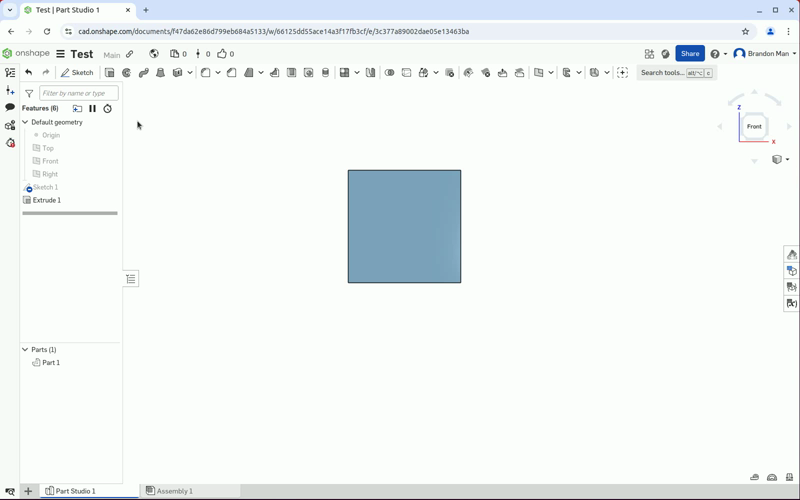
key(shift+h)
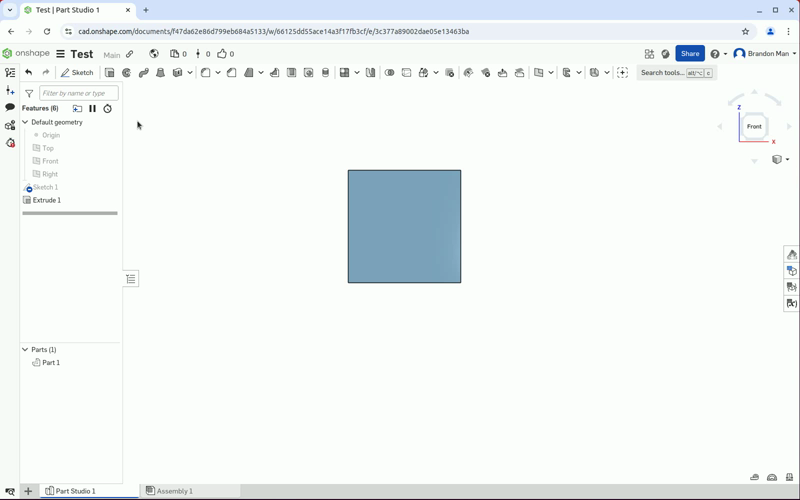
key(shift+h)
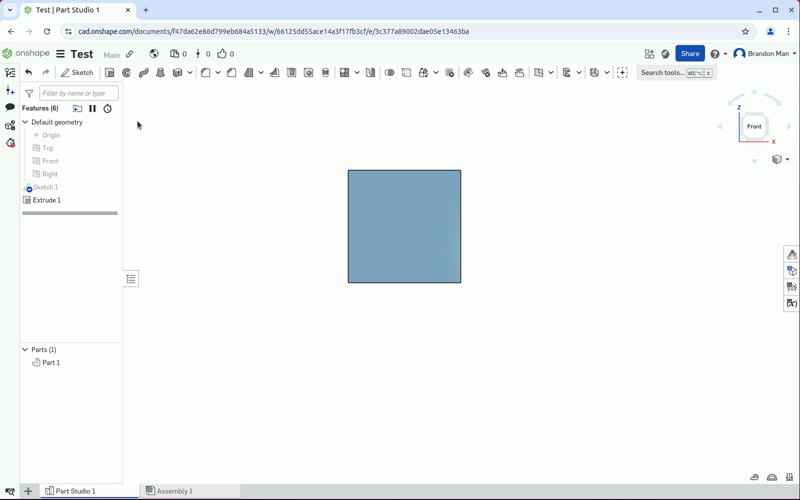
mouse_move(73, 189)
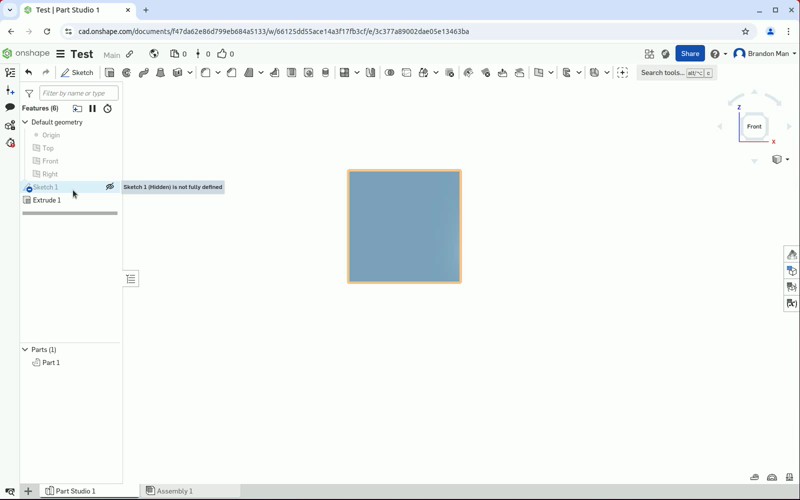
click(73, 189)
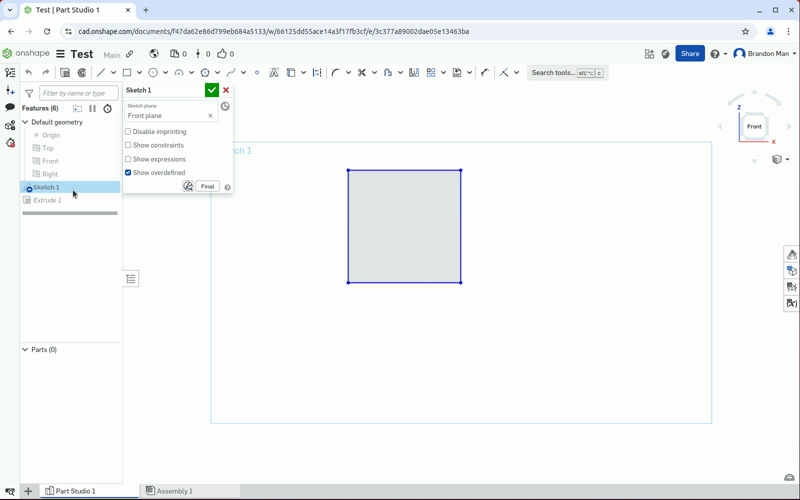
mouse_move(229, 92)
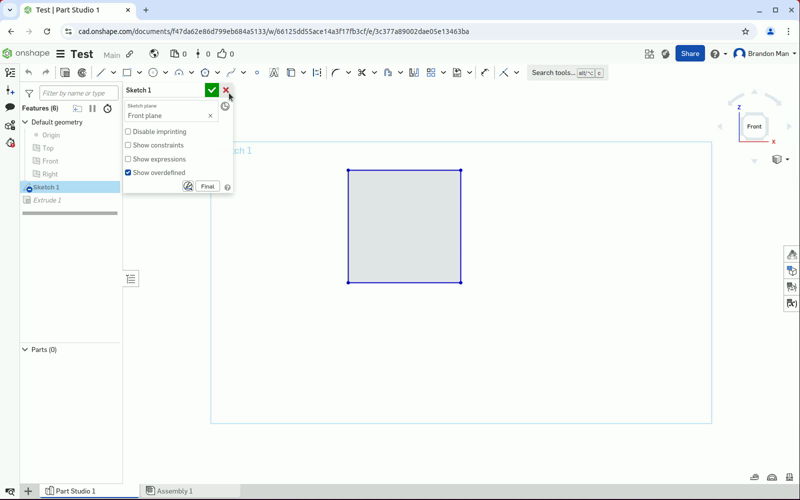
click(229, 92)
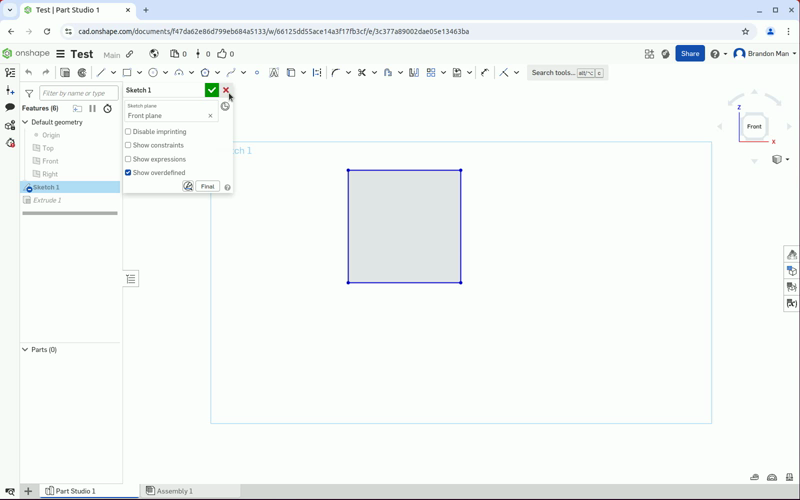
key(shift+s)
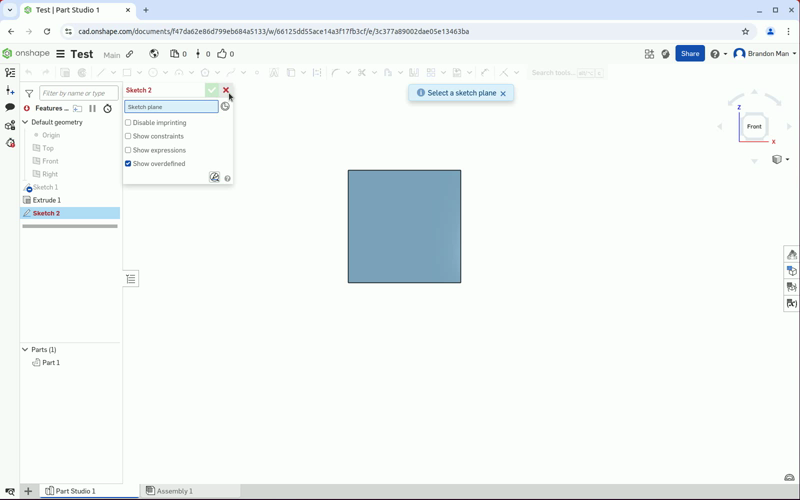
mouse_move(73, 163)
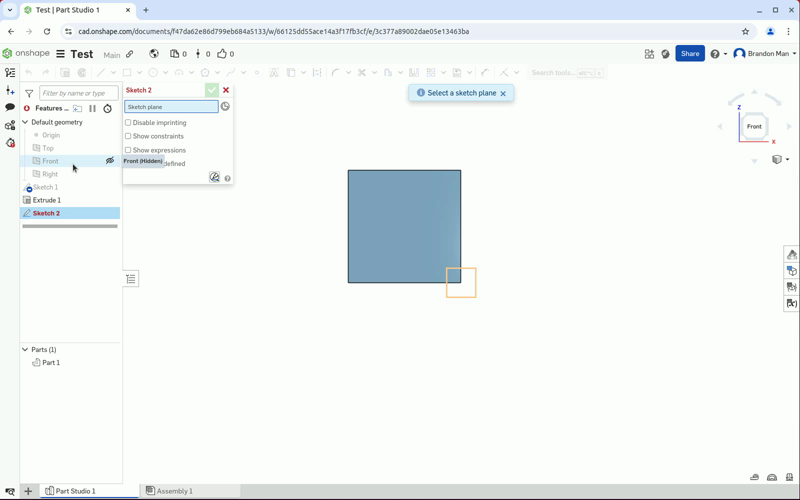
click(73, 163)
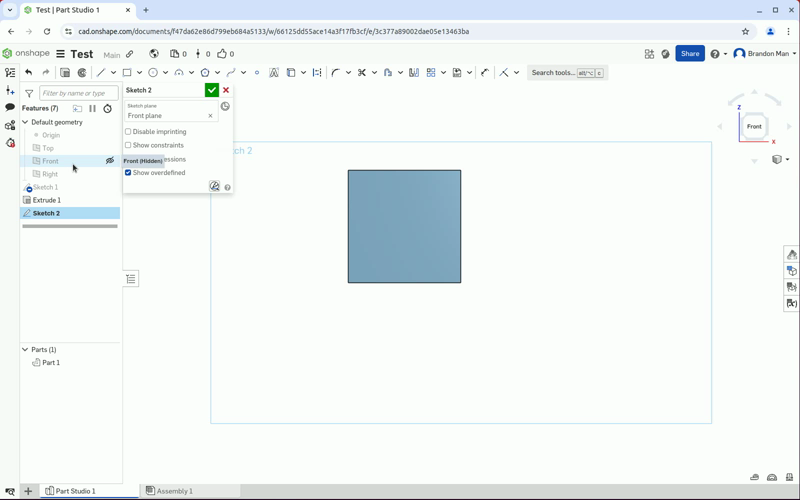
mouse_move(73, 352)
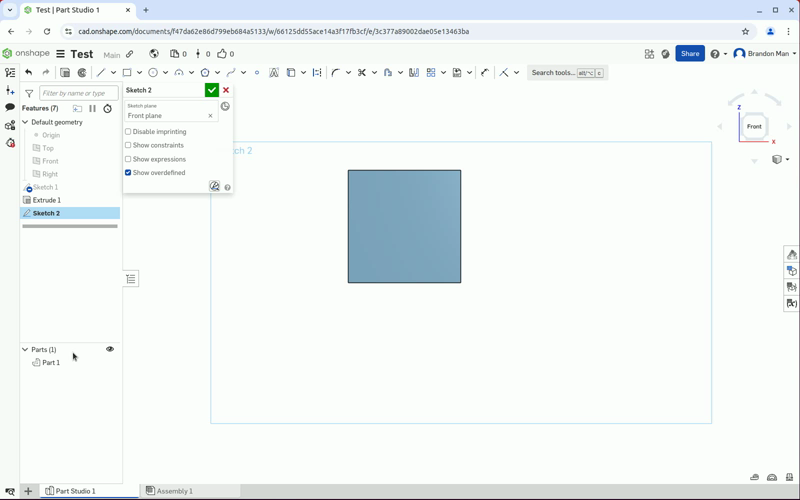
key(y)
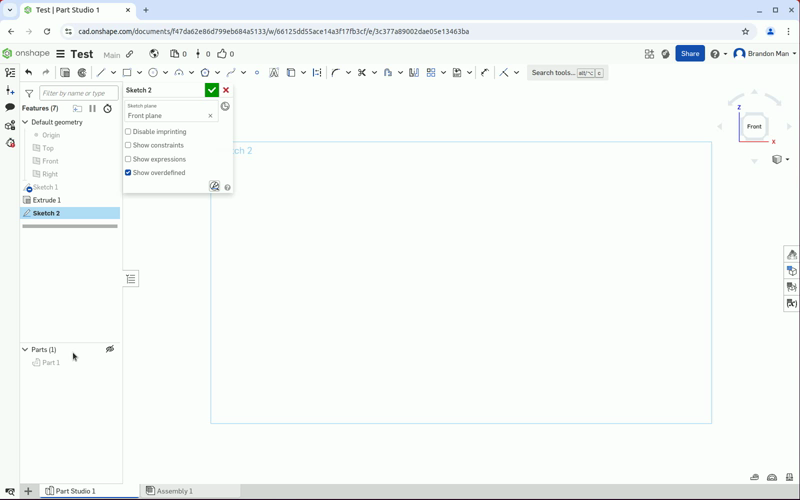
key(l)
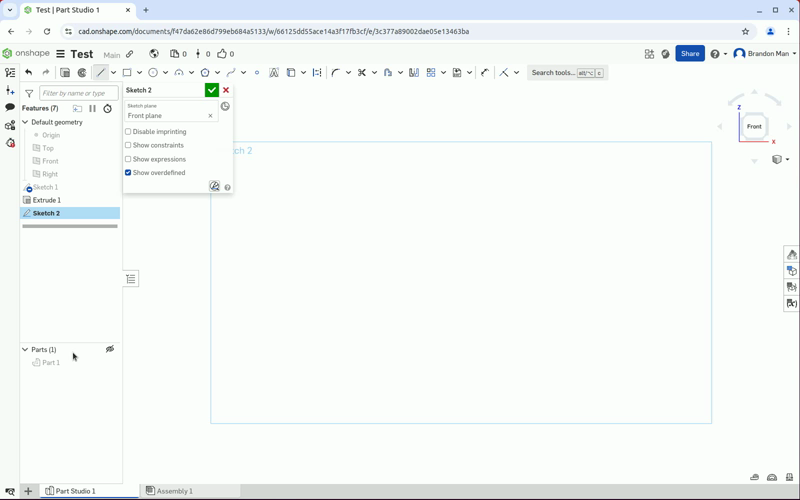
key_down(shift)
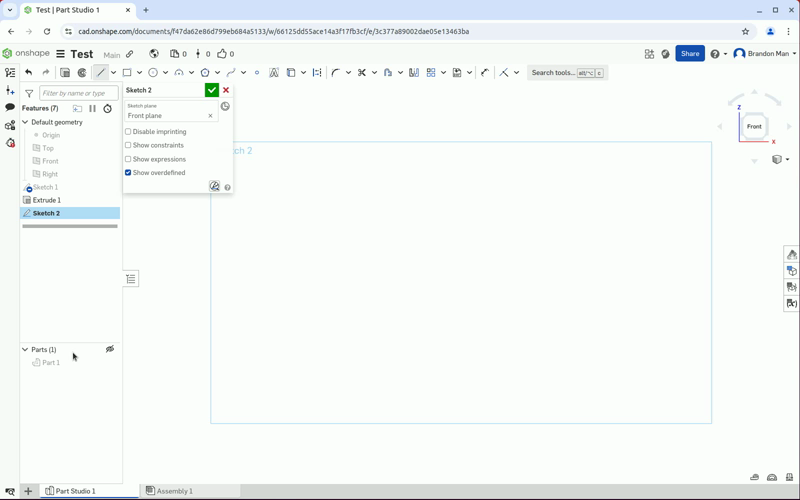
mouse_move(348, 282)
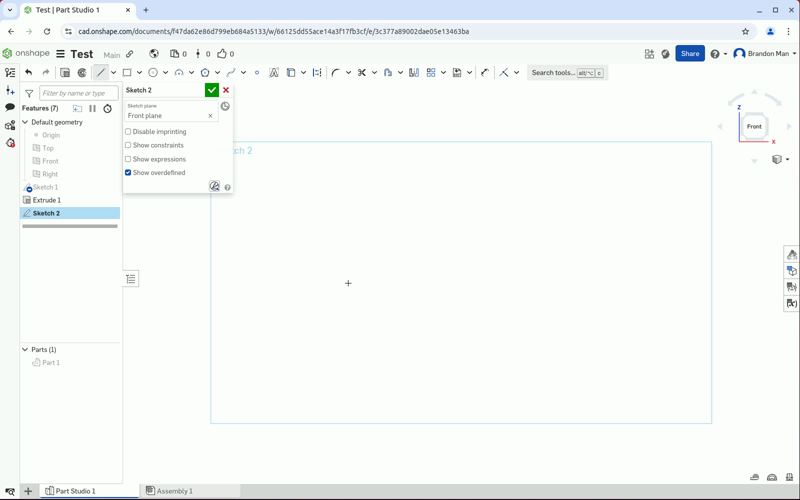
click(348, 282)
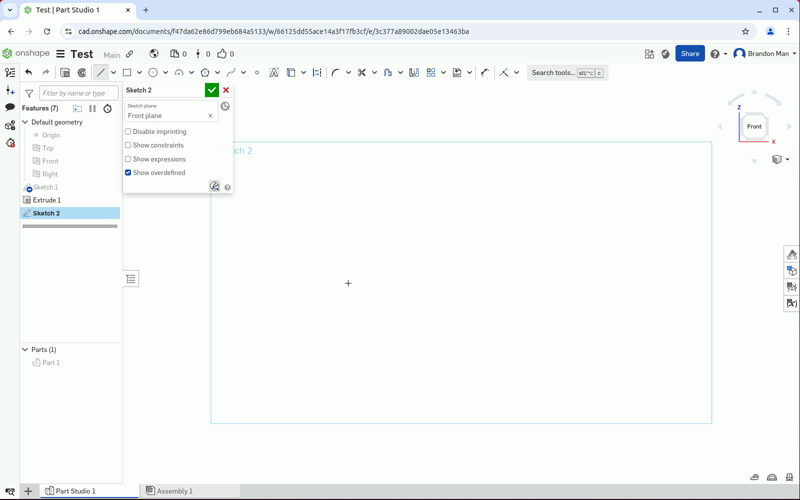
key_up(shift)
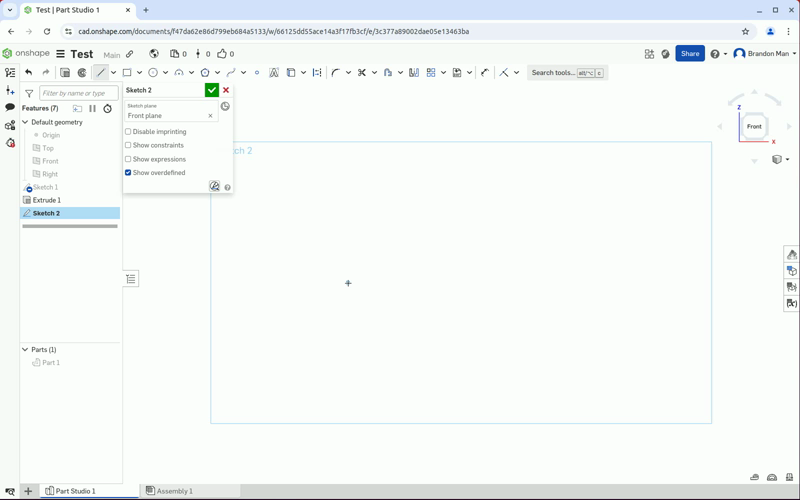
key_down(shift)
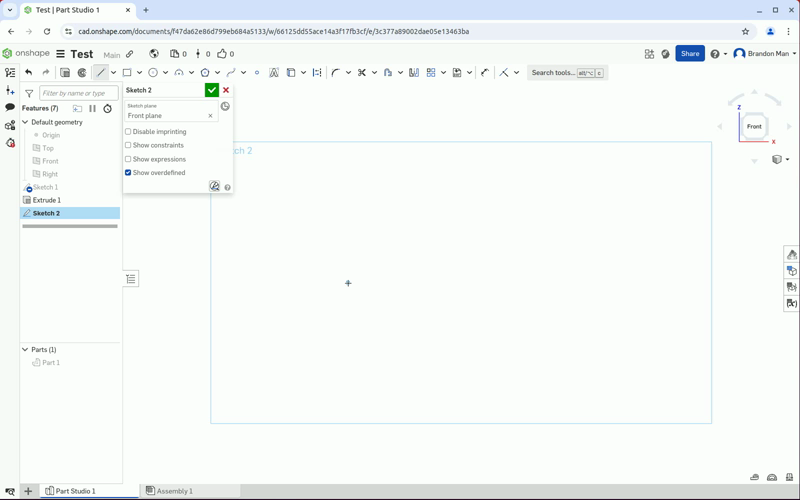
mouse_move(460, 282)
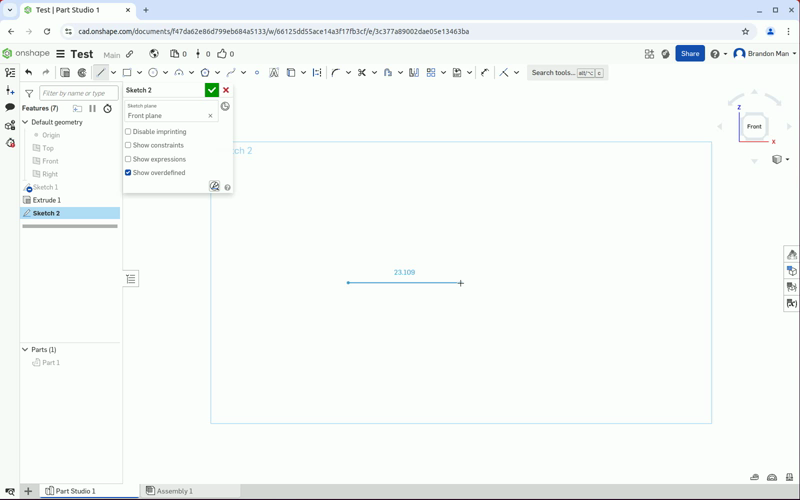
click(460, 282)
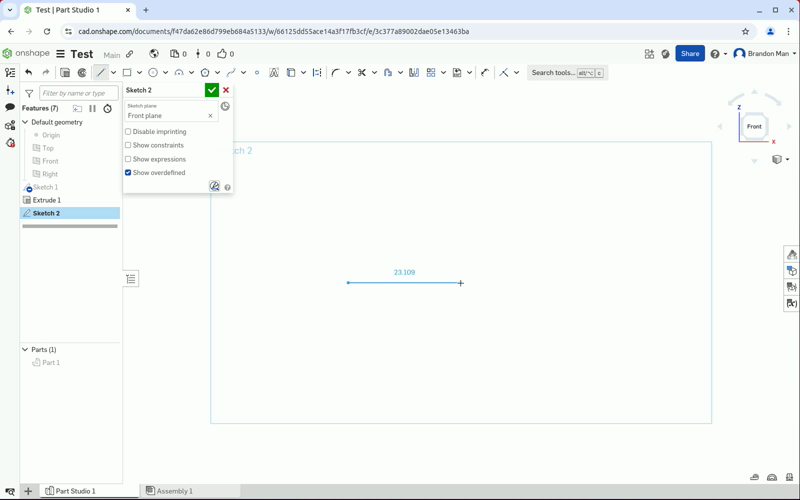
key_up(shift)
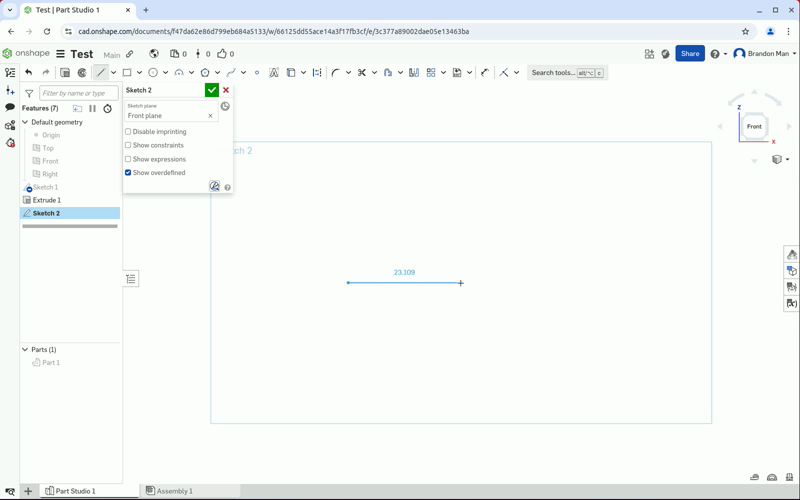
key_down(shift)
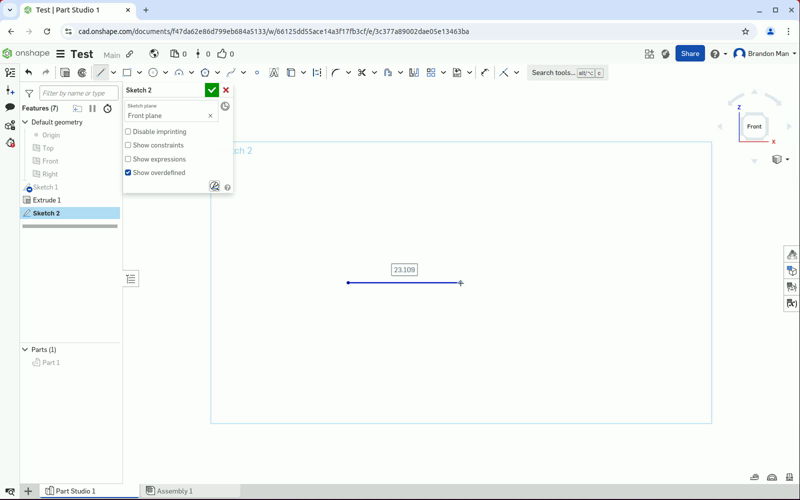
mouse_move(460, 170)
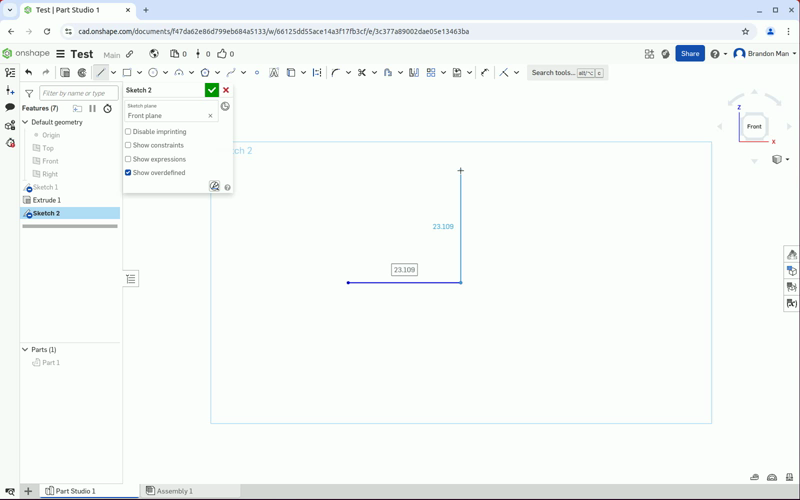
click(460, 170)
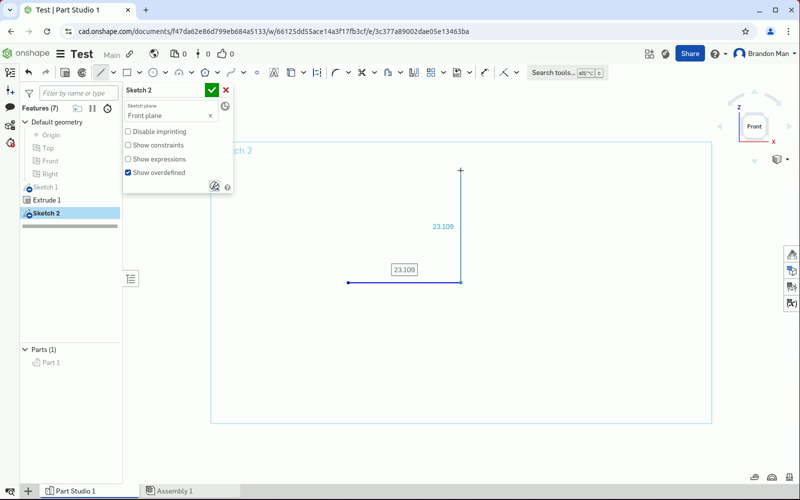
key_up(shift)
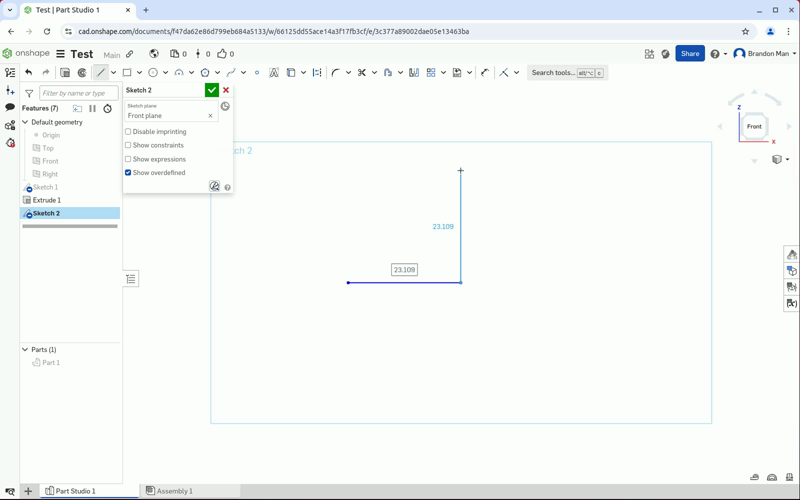
key_down(shift)
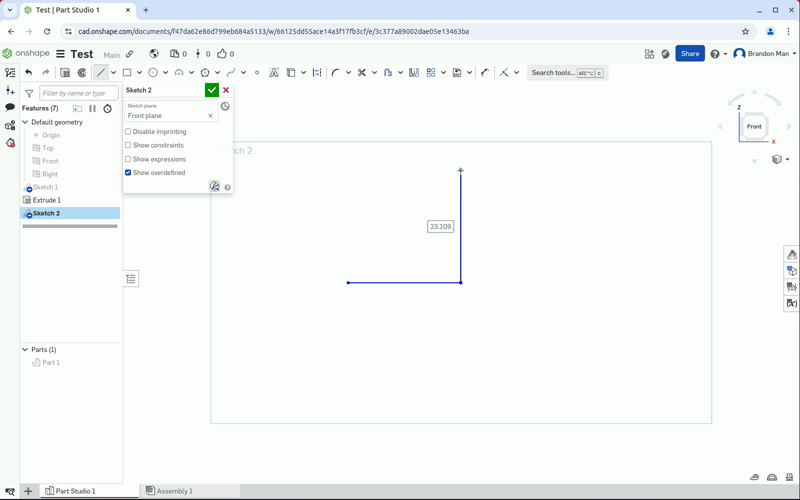
mouse_move(348, 170)
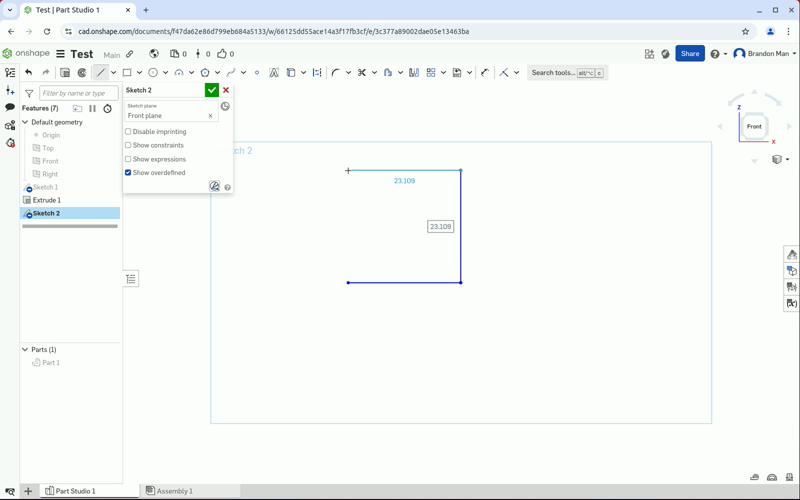
click(348, 170)
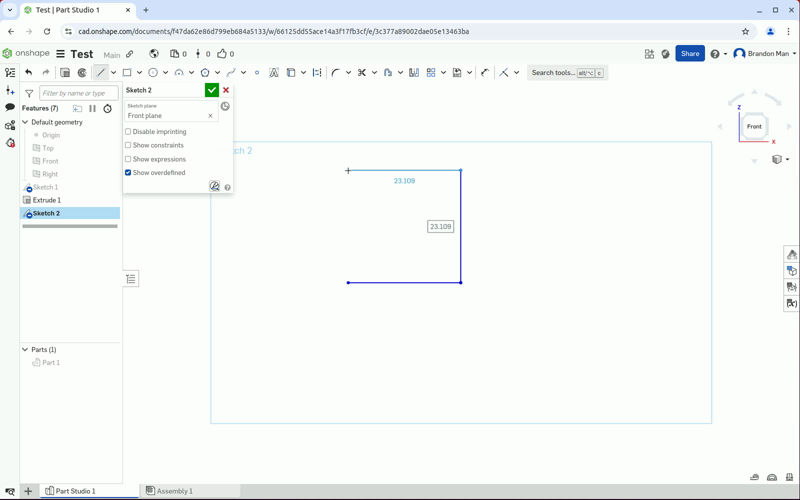
key_up(shift)
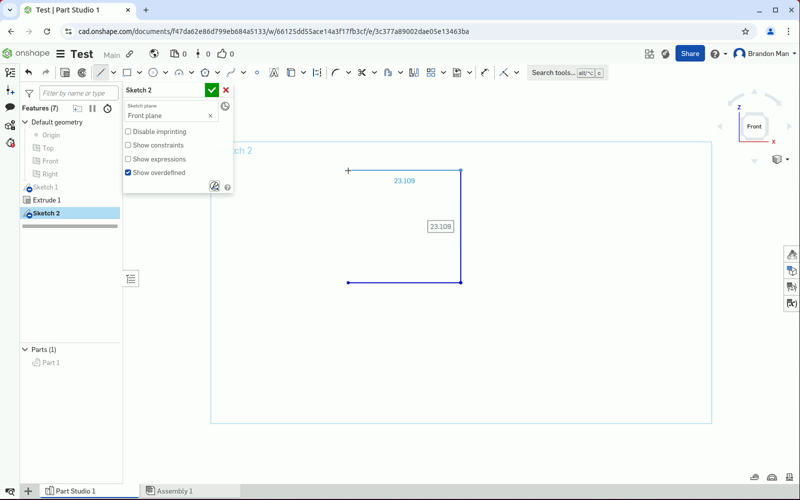
key_down(shift)
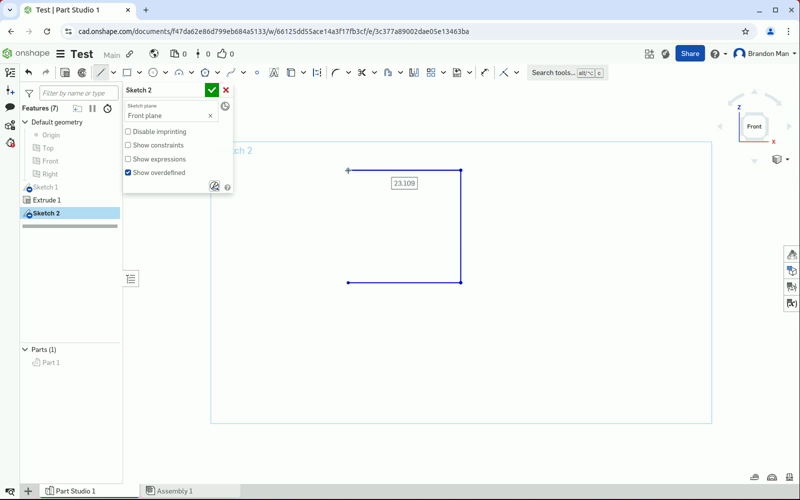
mouse_move(348, 282)
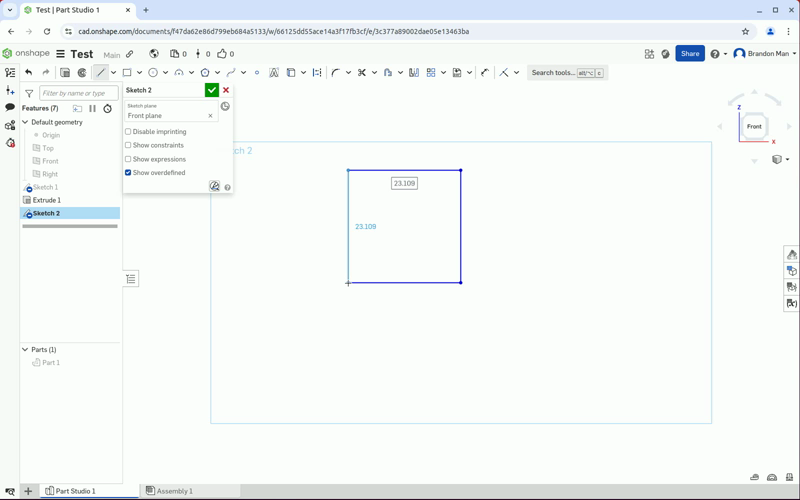
key_up(shift)
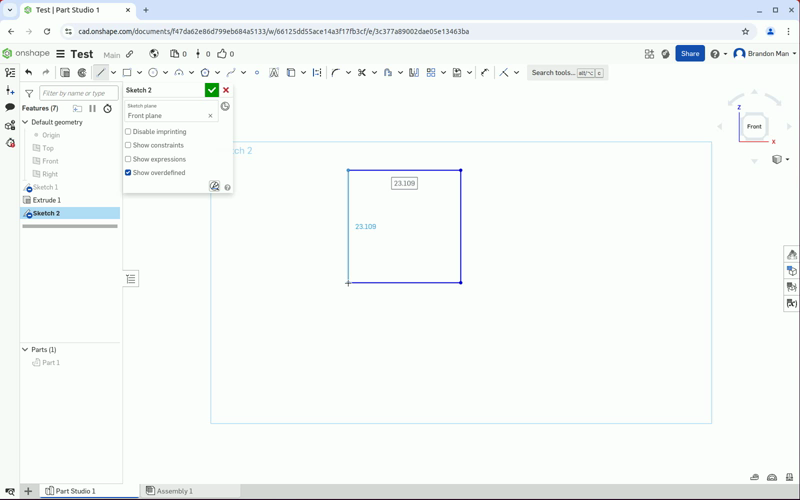
click(348, 282)
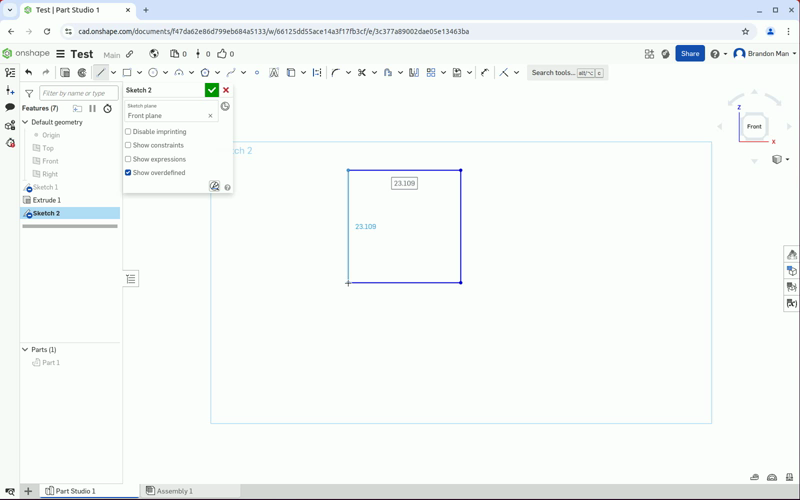
key(esc)
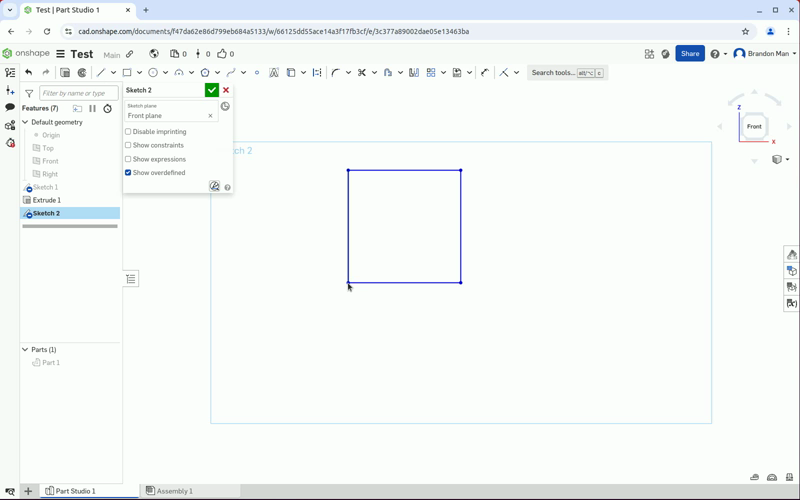
mouse_move(423, 221)
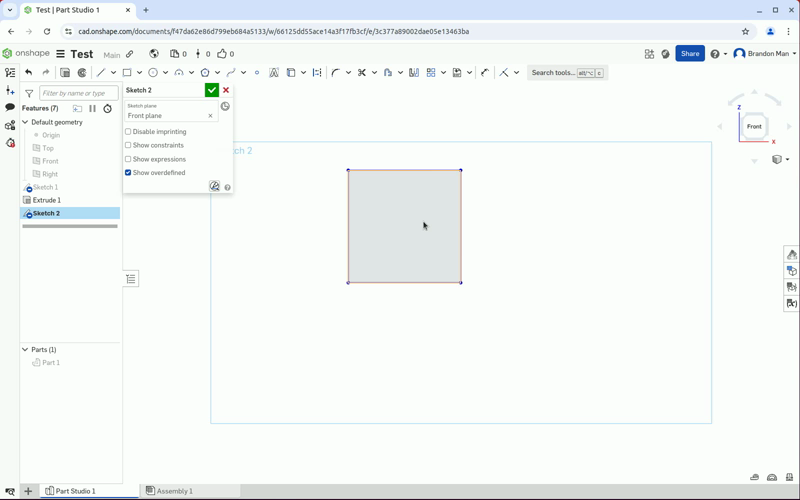
click(423, 221)
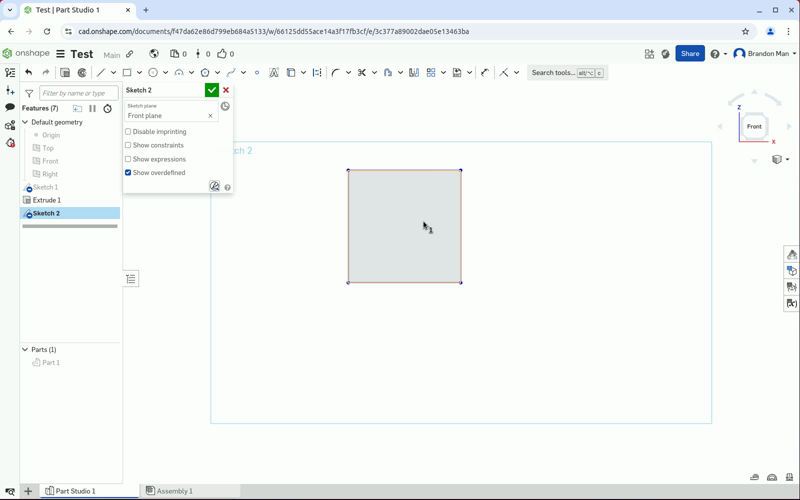
mouse_move(73, 352)
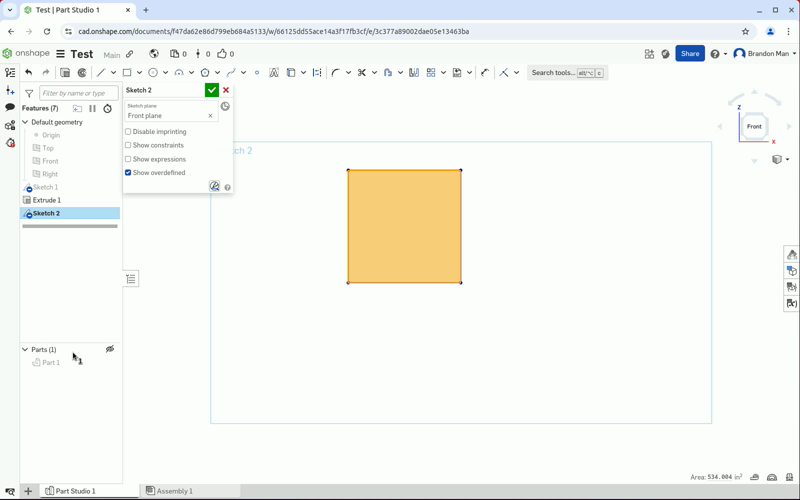
key(shift+y)
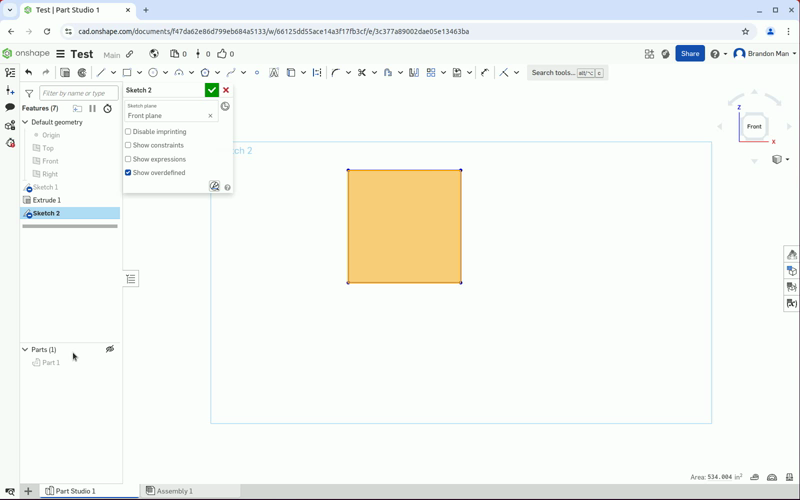
key(shift+e)
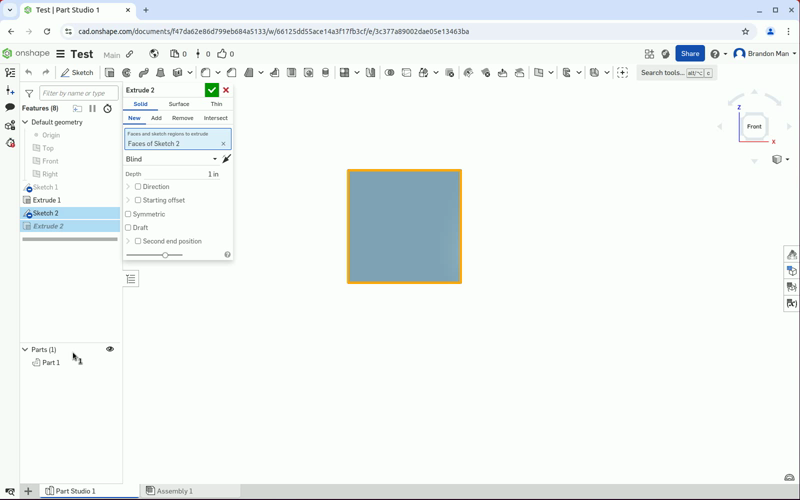
mouse_move(143, 106)
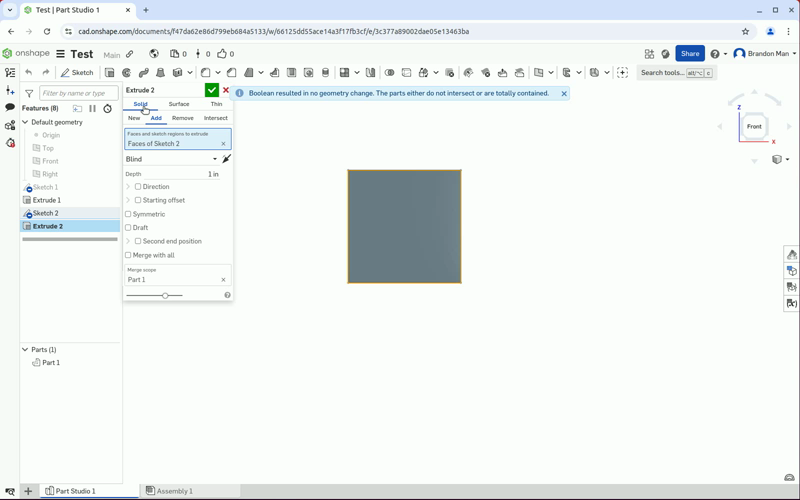
click(143, 106)
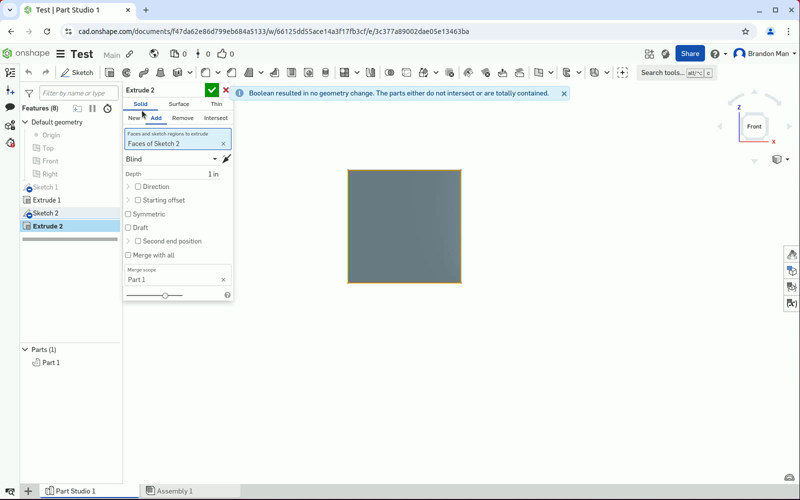
mouse_move(137, 120)
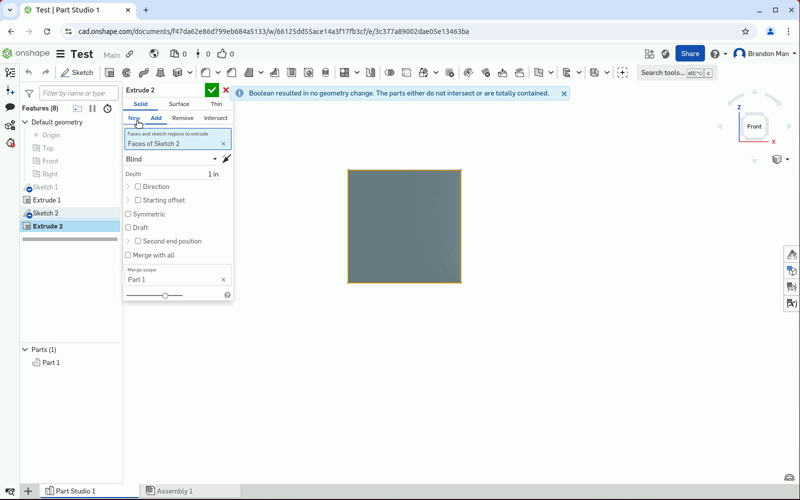
click(137, 120)
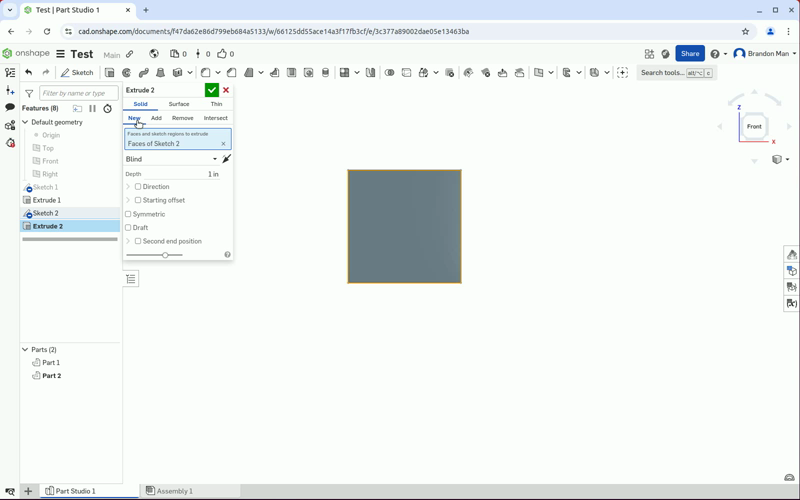
key(tab, 4)
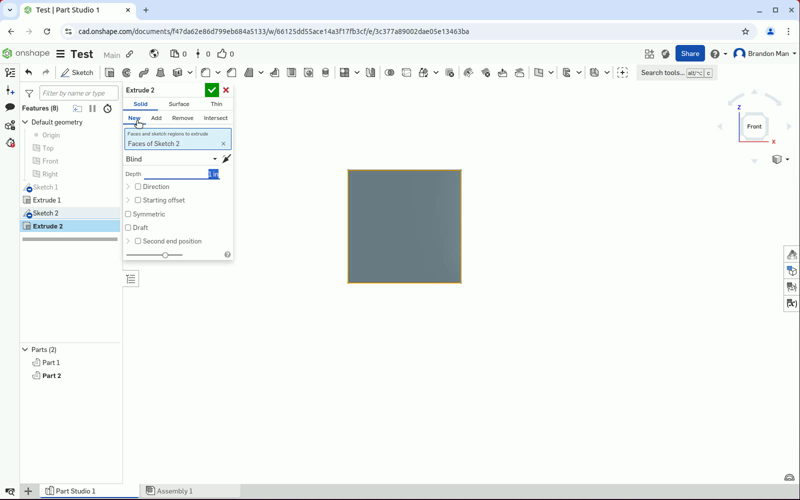
text(23.108)
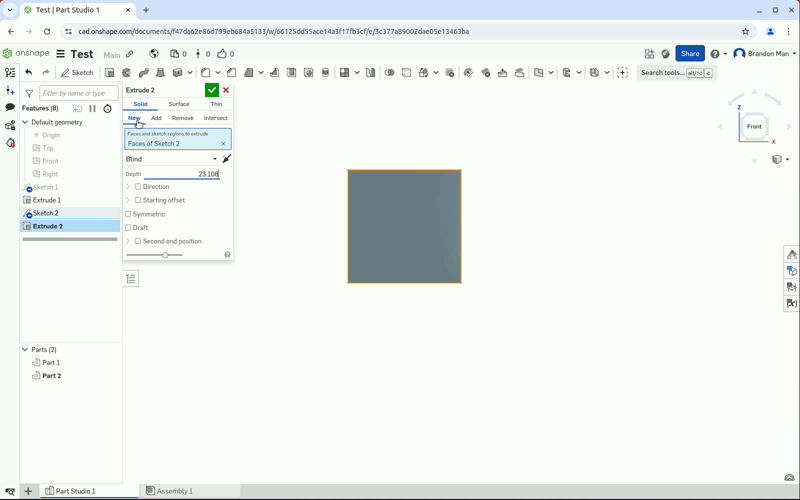
key(enter)
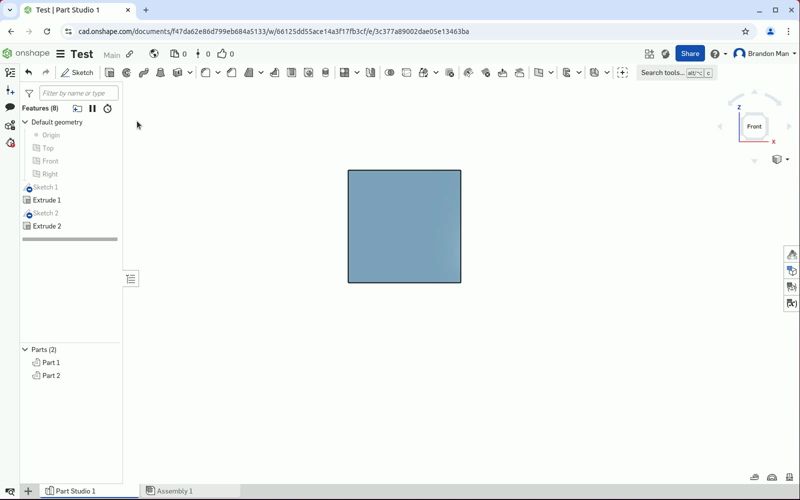
key(shift+h)
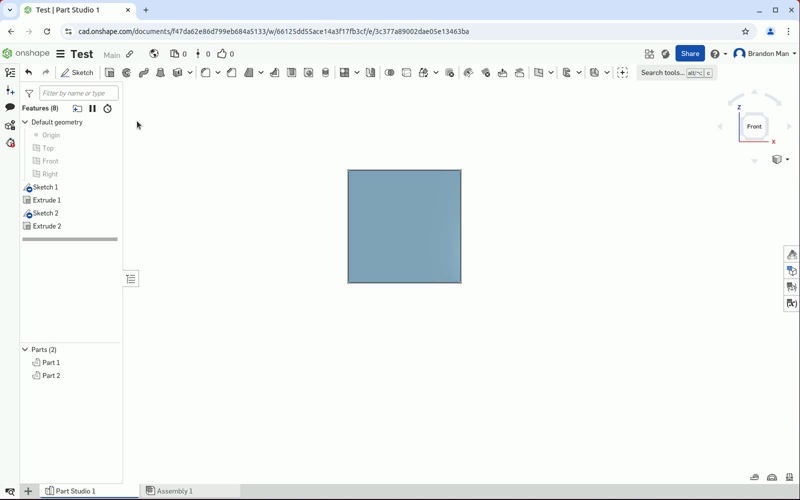
key(shift+h)
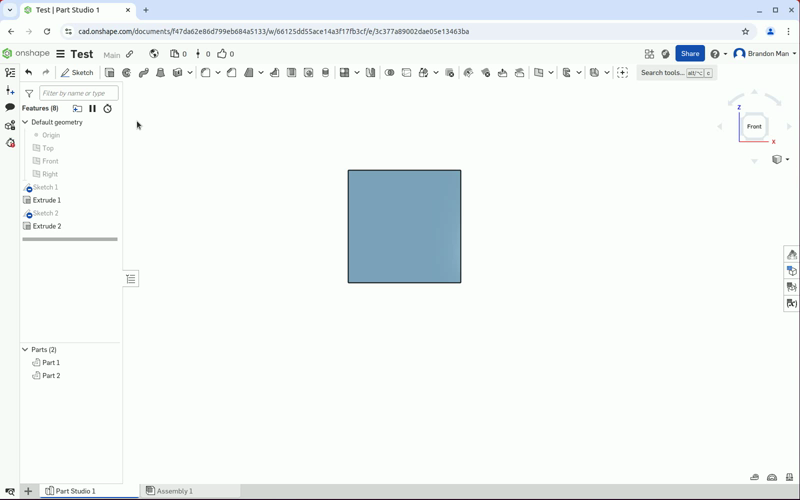
mouse_move(73, 189)
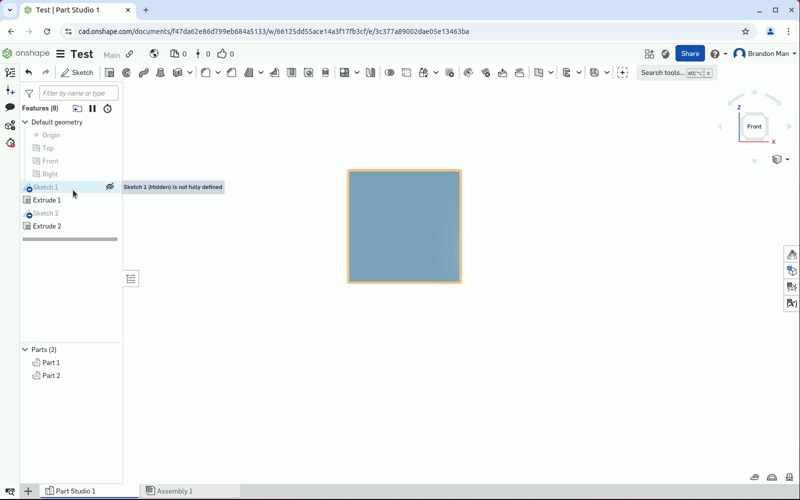
click(73, 189)
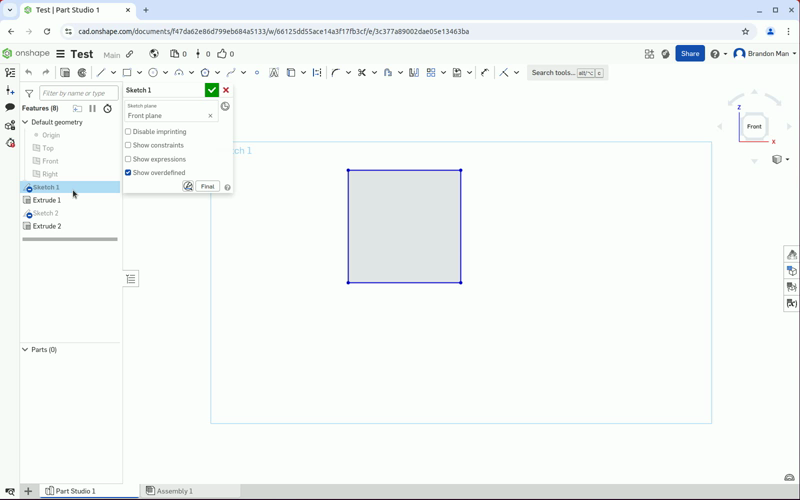
mouse_move(229, 92)
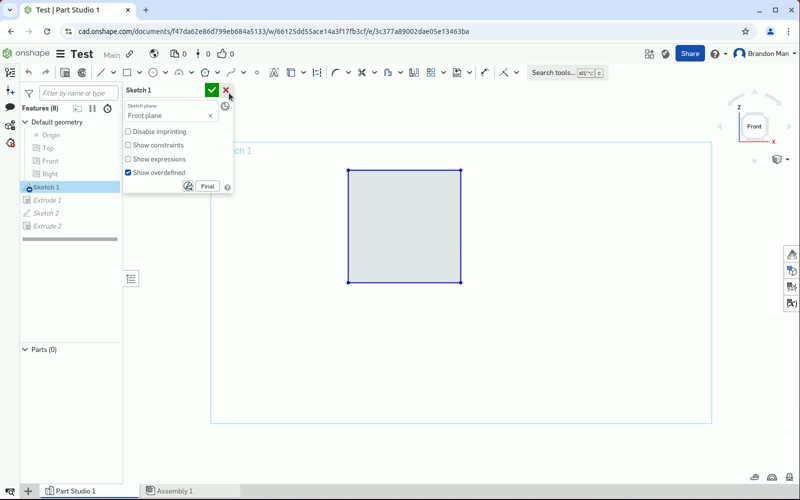
click(229, 92)
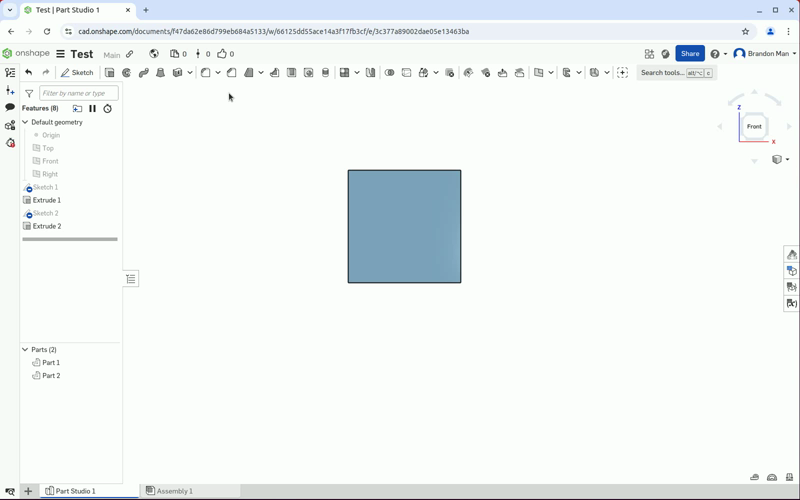
mouse_move(541, 75)
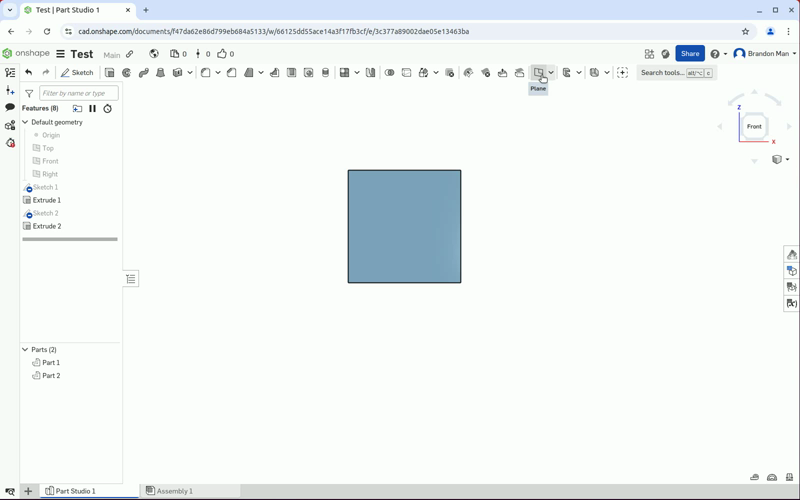
click(541, 75)
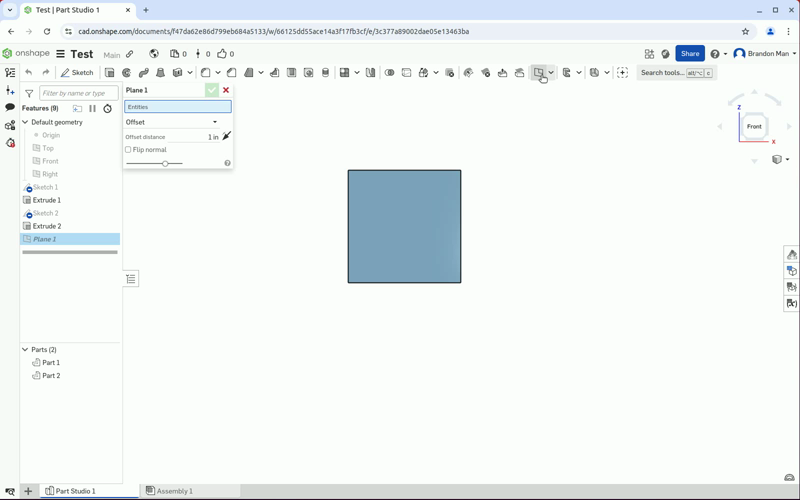
mouse_move(73, 163)
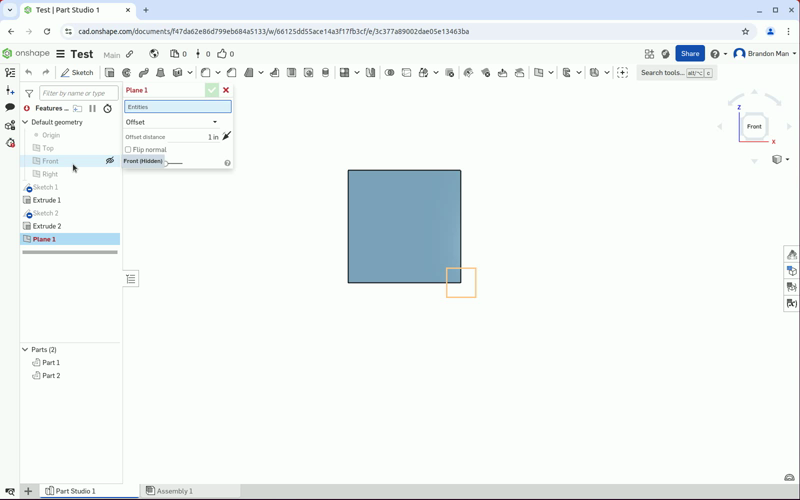
click(73, 163)
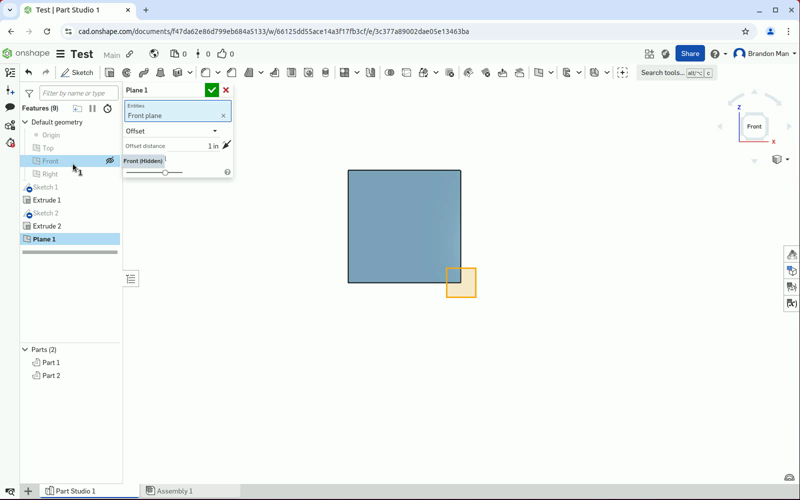
key(tab, 2)
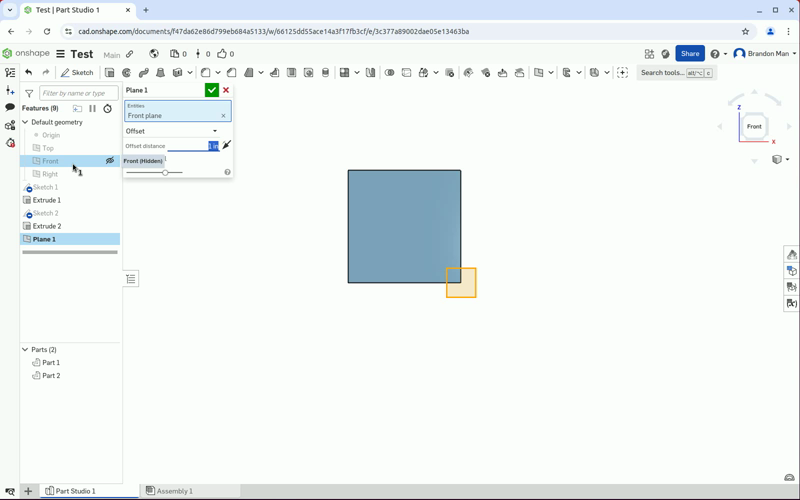
text(23.108)
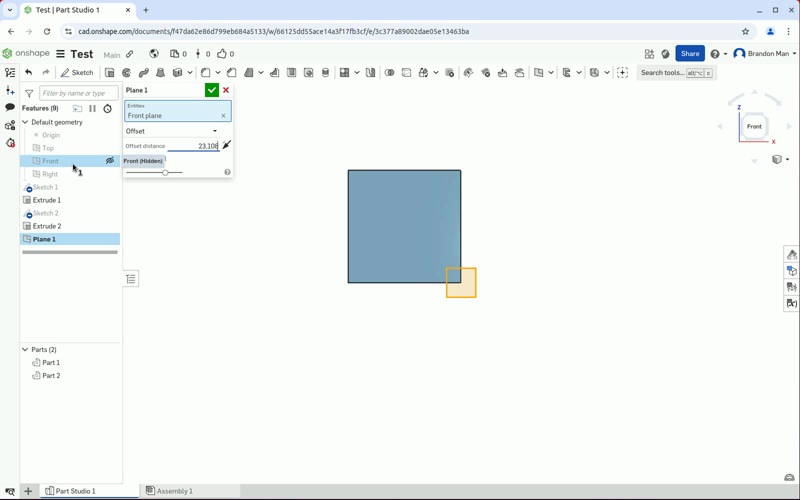
key(enter, 2)
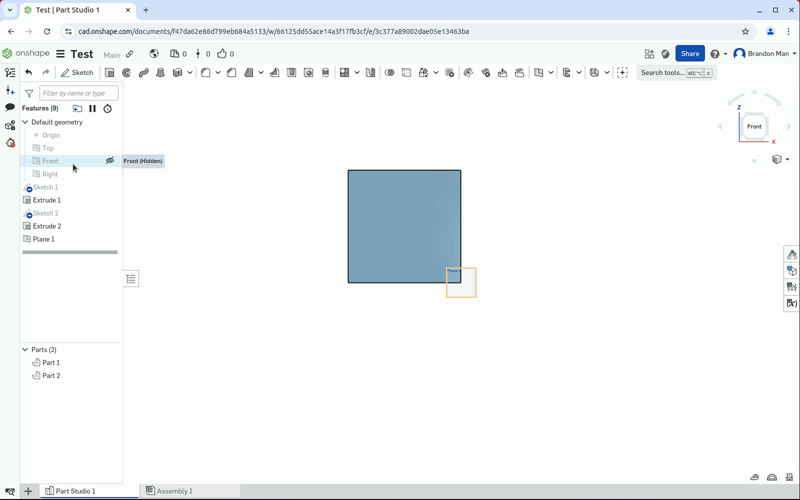
key(shift+s)
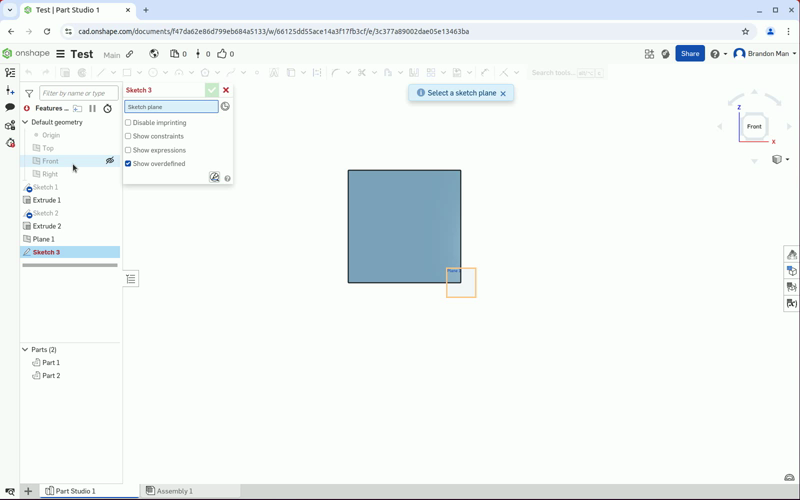
mouse_move(73, 241)
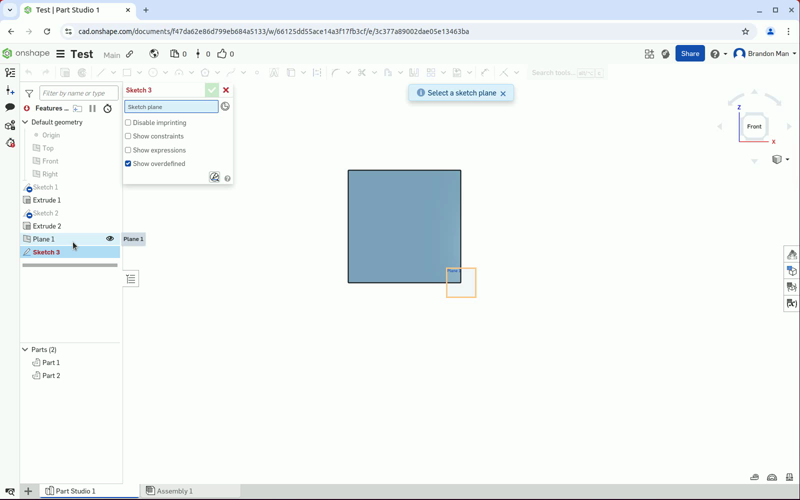
click(73, 241)
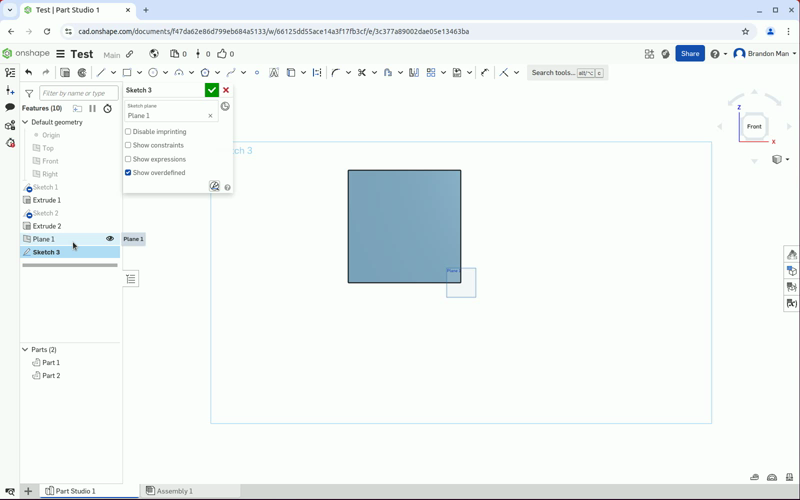
mouse_move(73, 352)
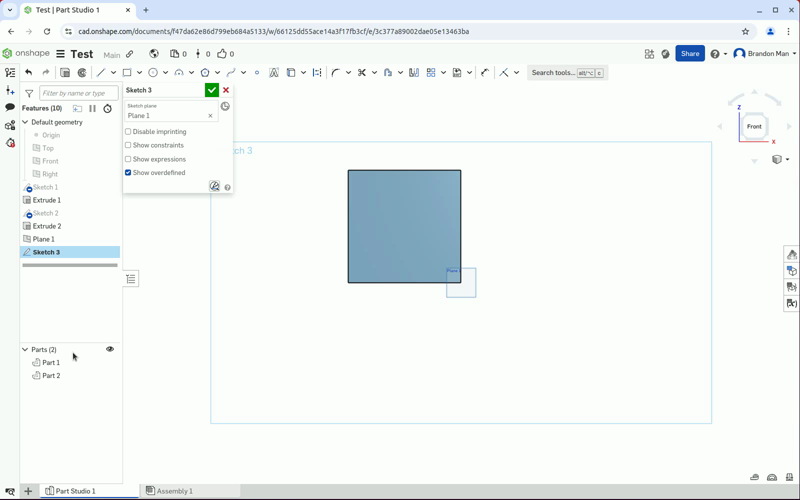
key(y)
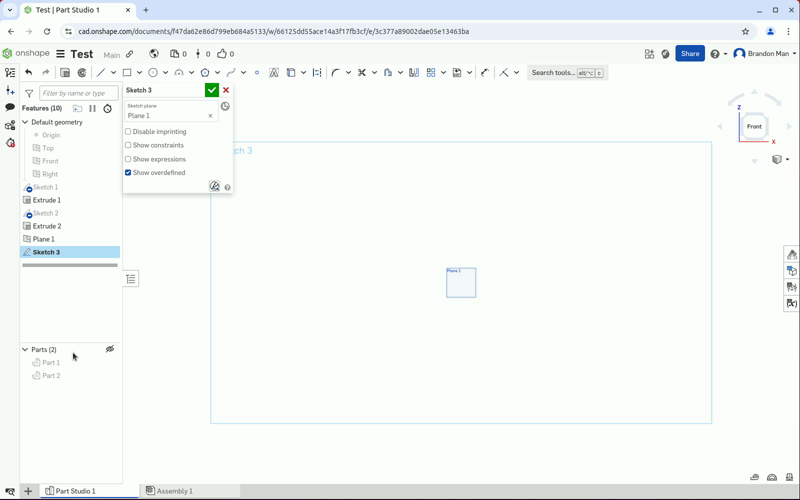
key(l)
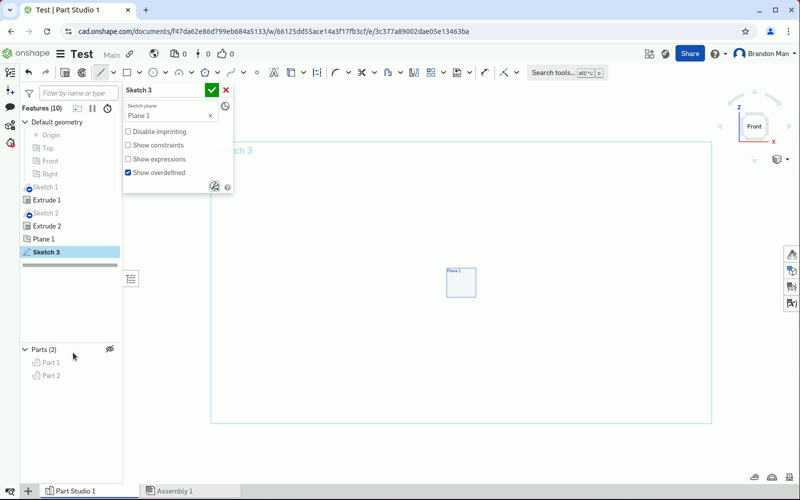
key_down(shift)
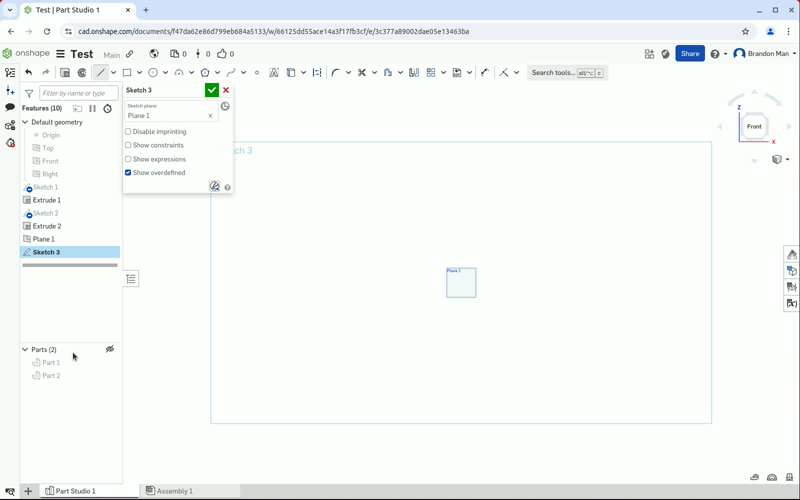
mouse_move(404, 226)
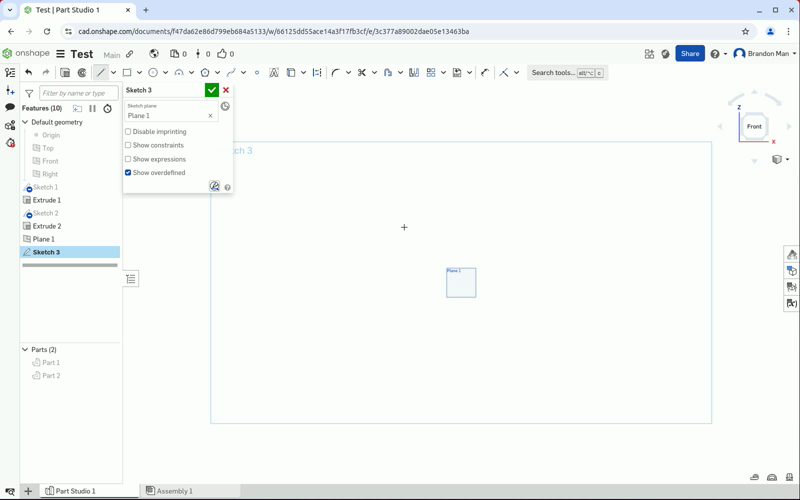
click(404, 226)
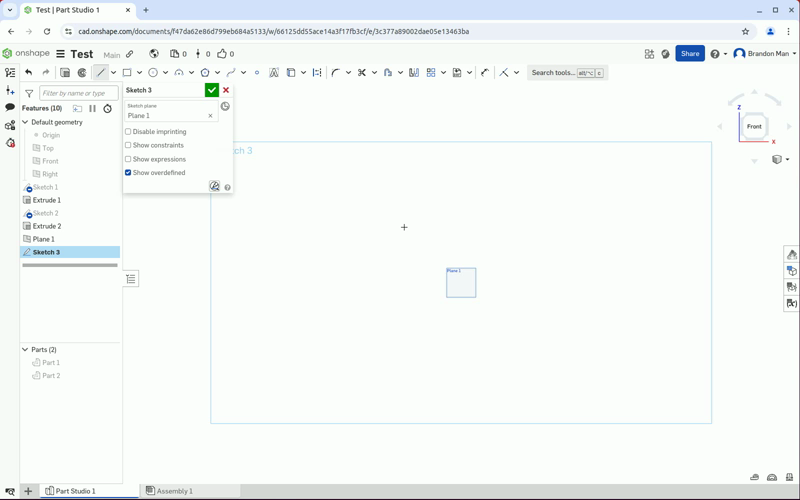
key_up(shift)
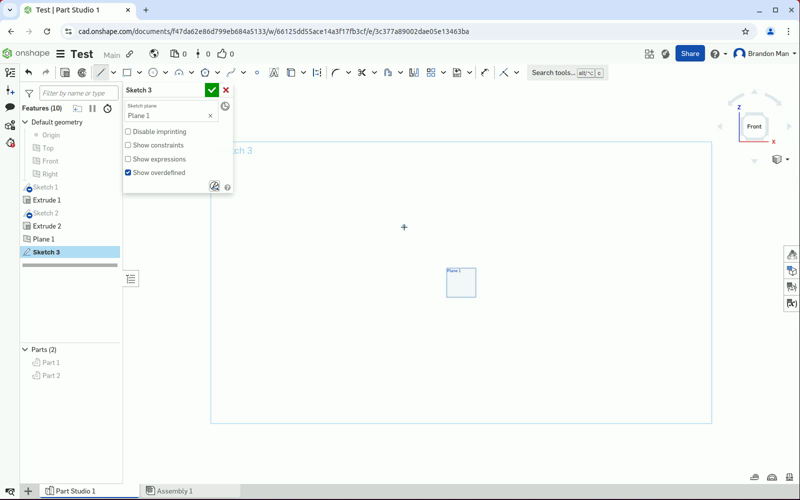
key_down(shift)
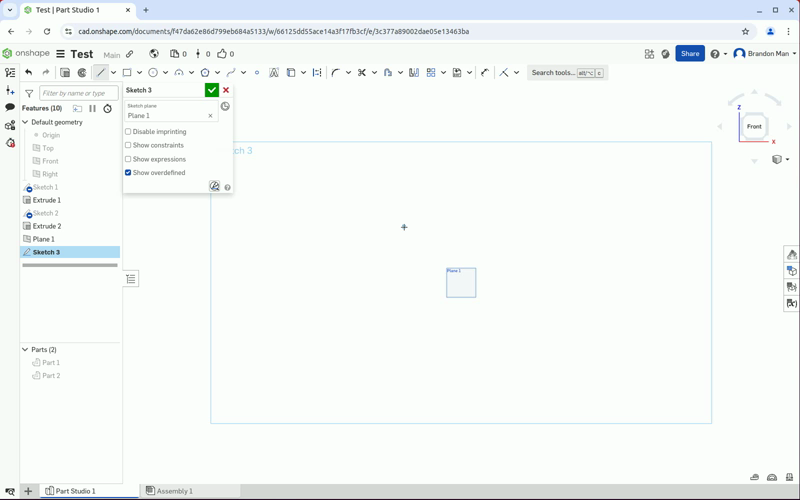
mouse_move(434, 226)
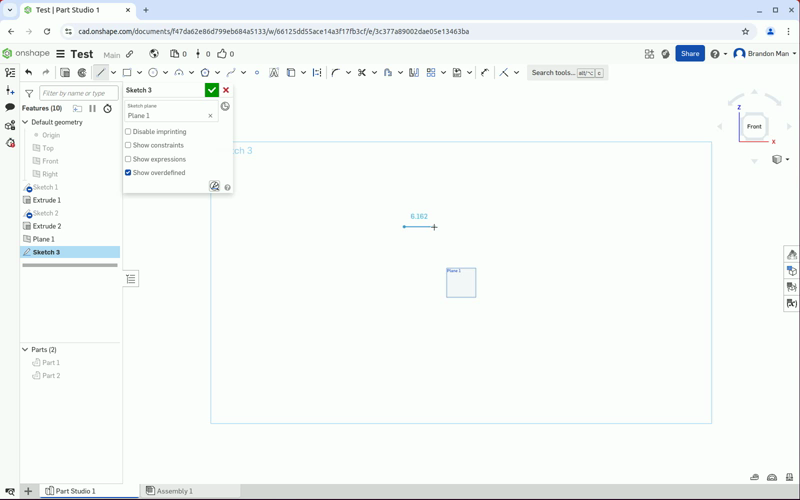
mouse_move(461, 226)
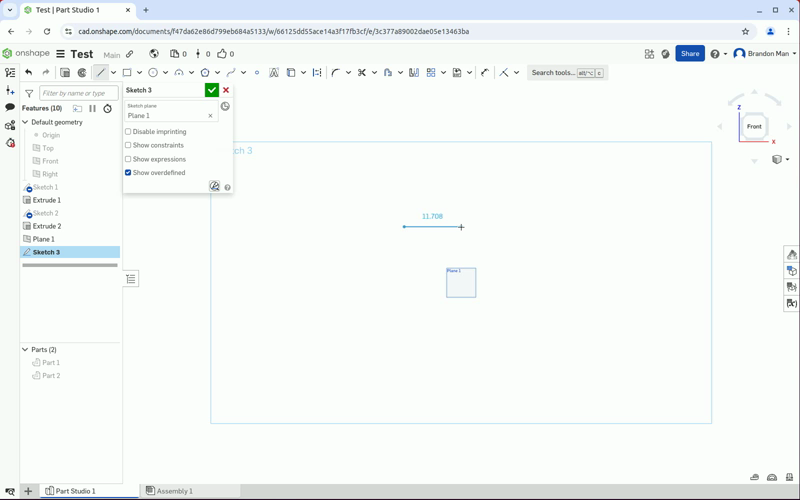
click(461, 226)
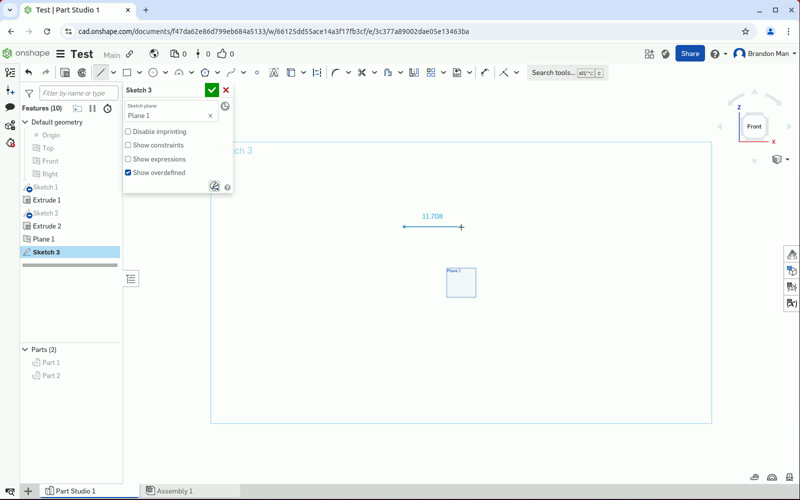
key_up(shift)
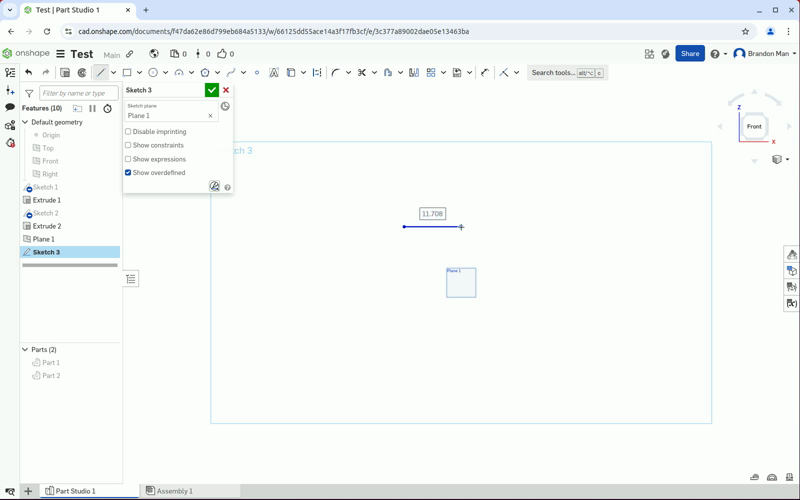
key_down(shift)
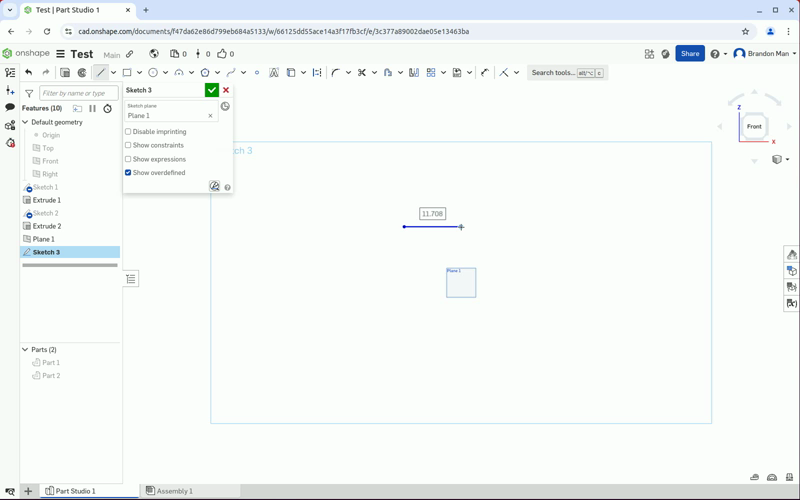
mouse_move(491, 226)
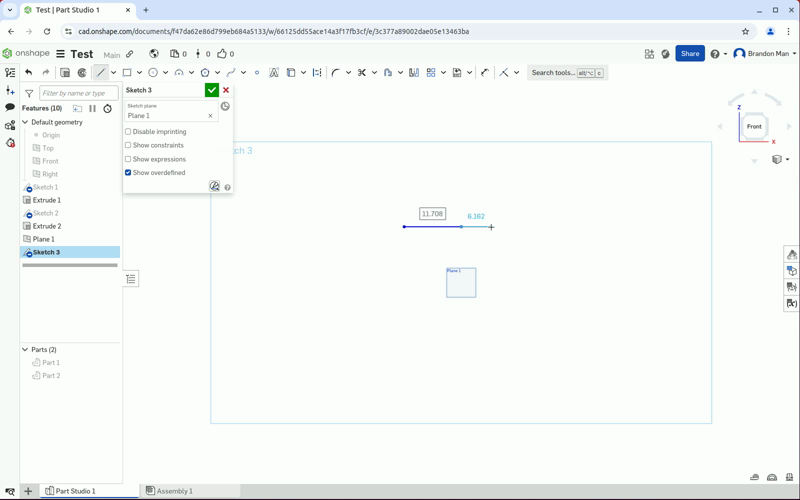
mouse_move(461, 169)
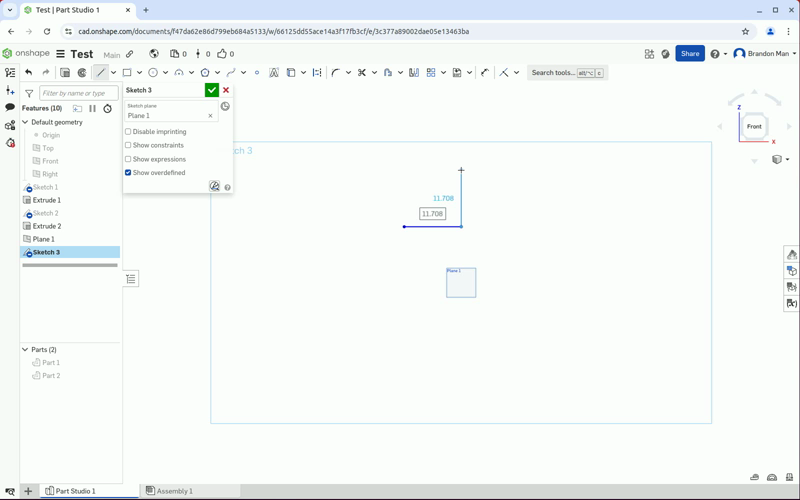
click(461, 169)
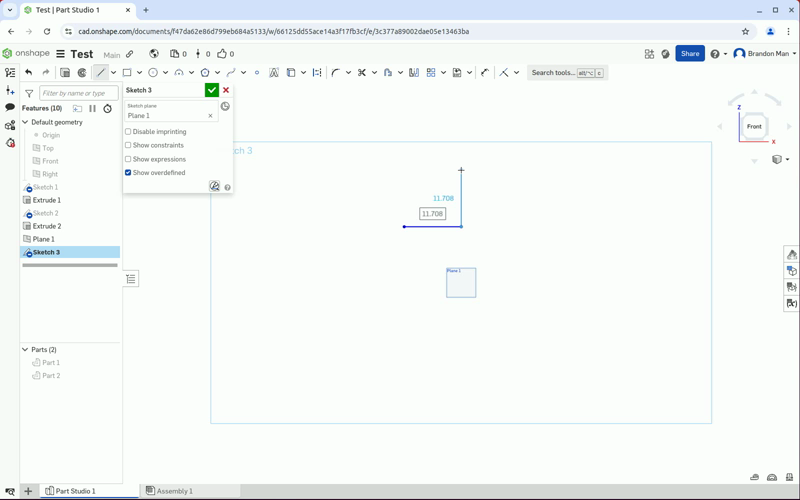
key_up(shift)
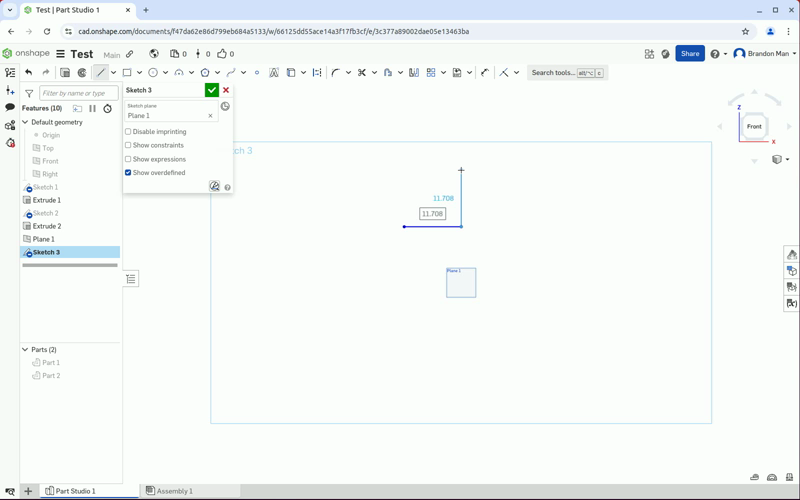
key_down(shift)
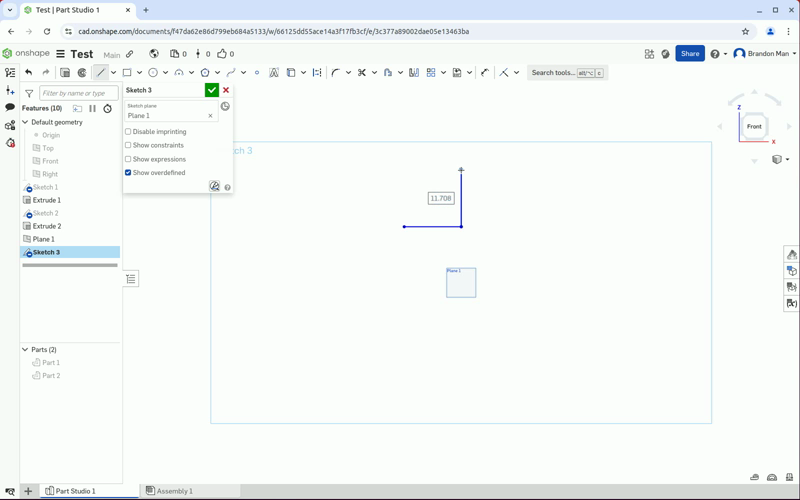
mouse_move(491, 169)
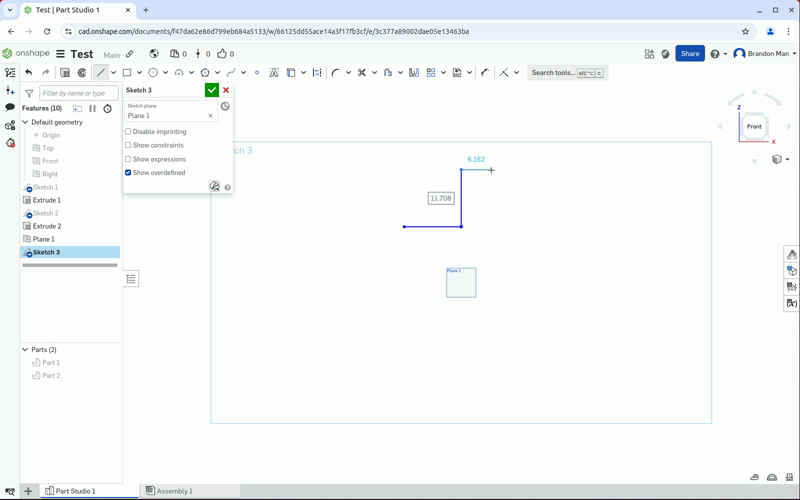
mouse_move(404, 169)
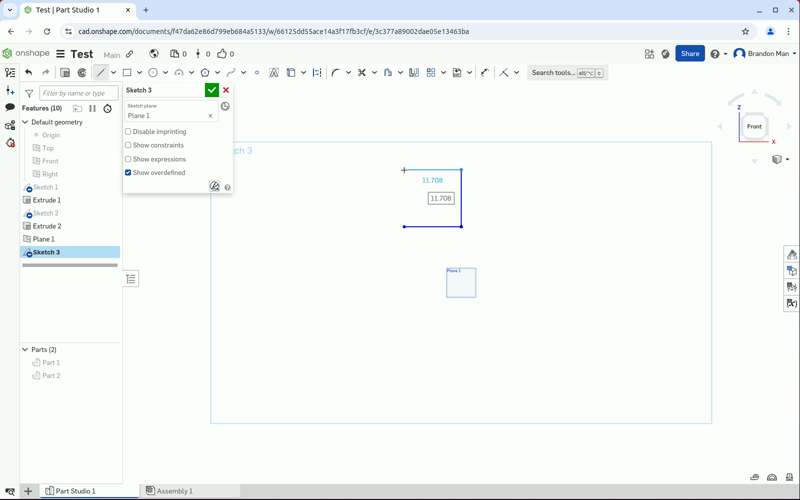
click(404, 169)
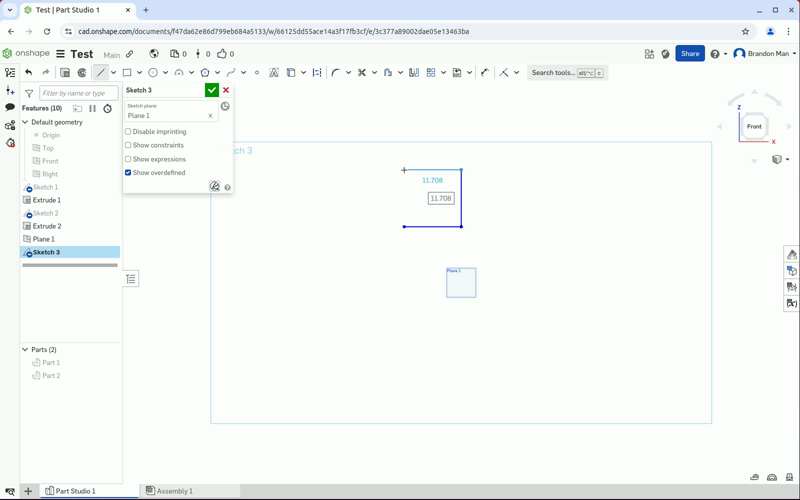
key_up(shift)
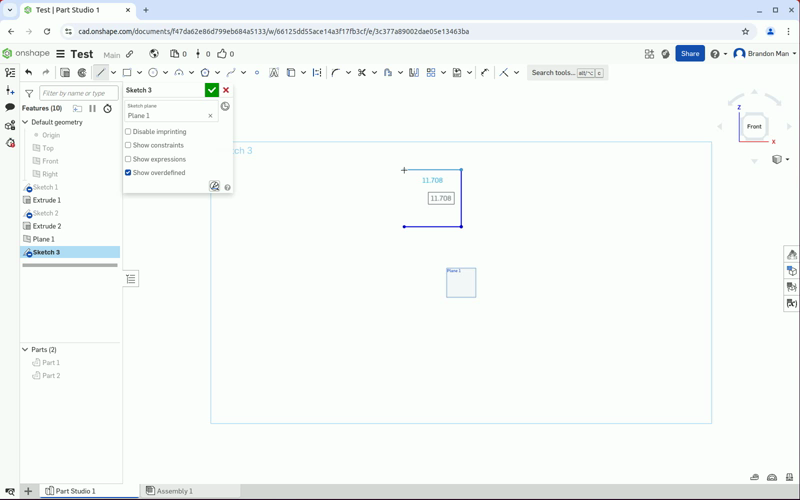
mouse_move(434, 169)
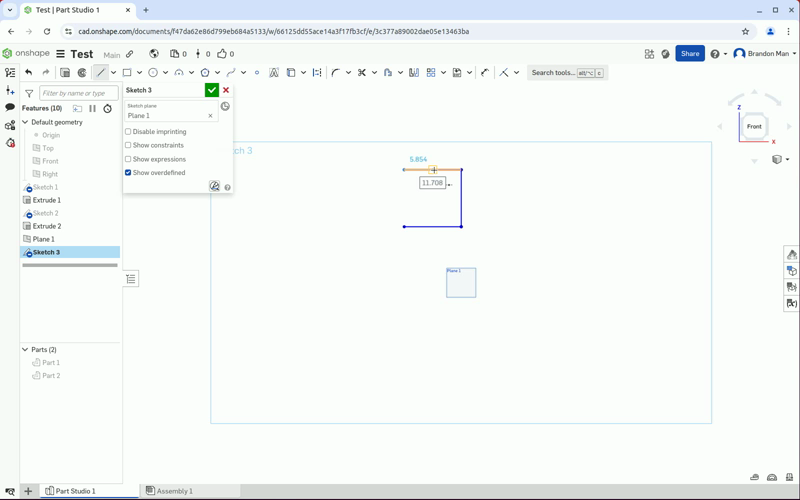
key_down(shift)
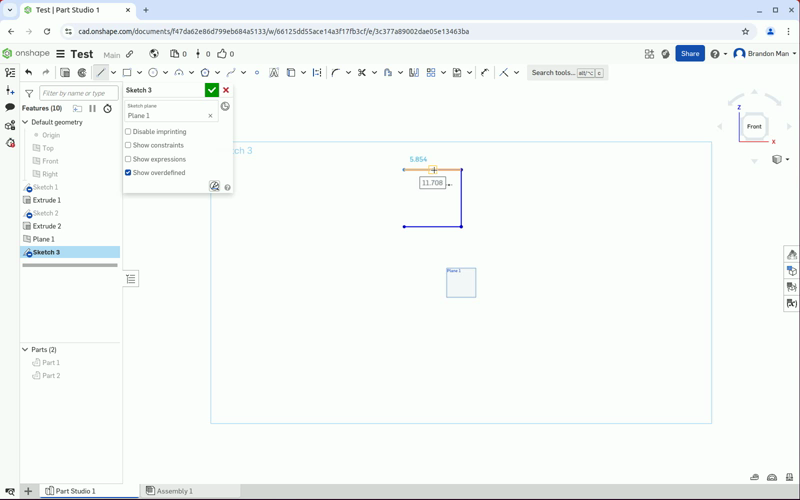
mouse_move(404, 226)
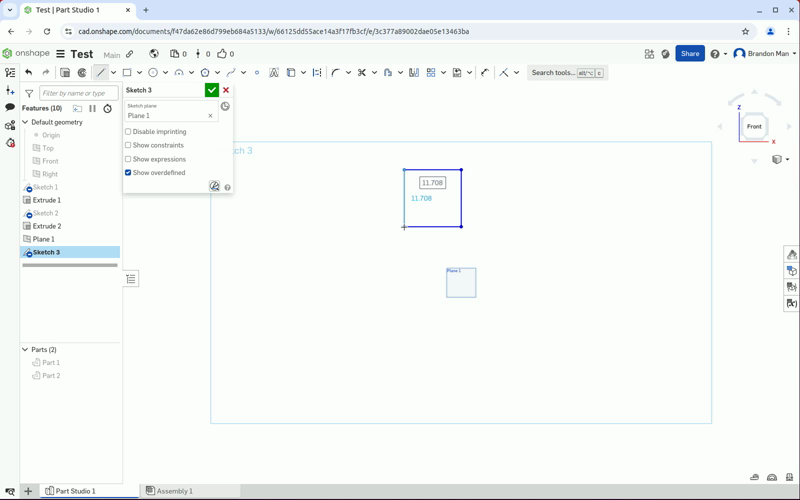
key_up(shift)
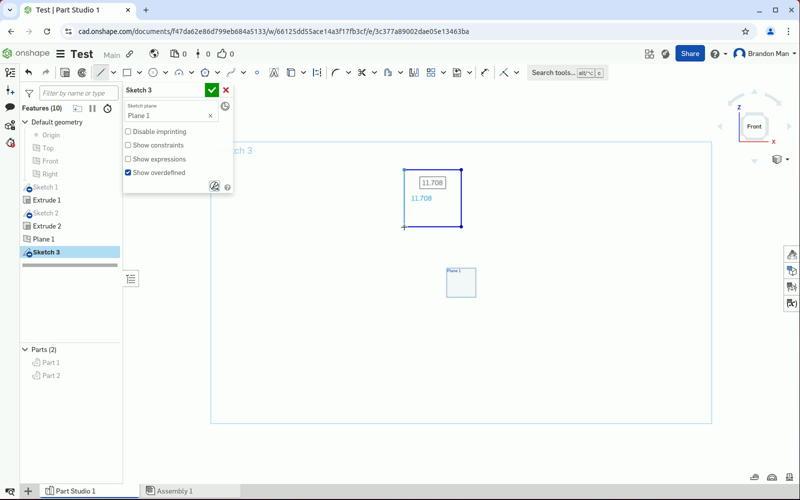
click(404, 226)
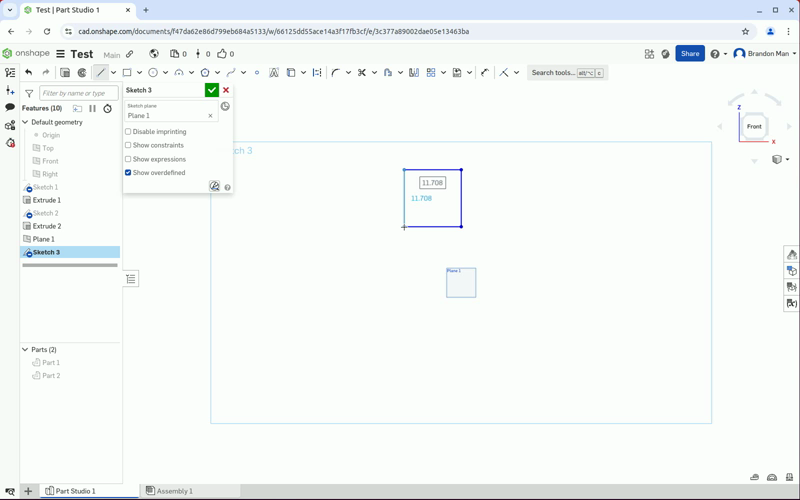
key(esc)
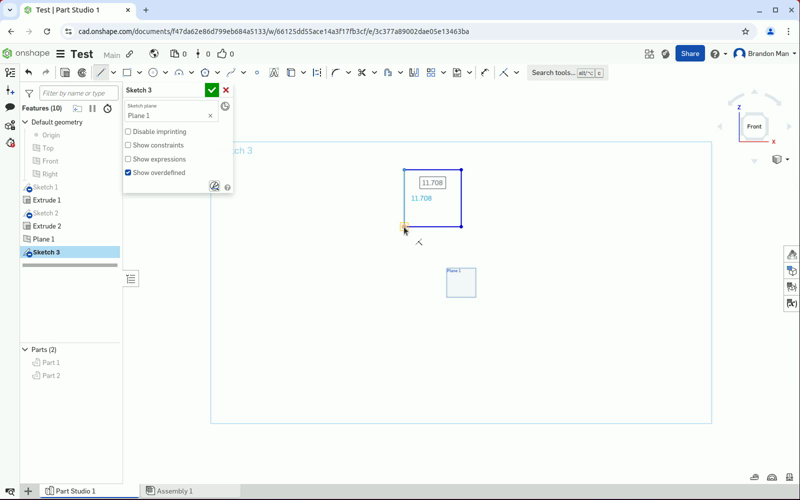
mouse_move(438, 201)
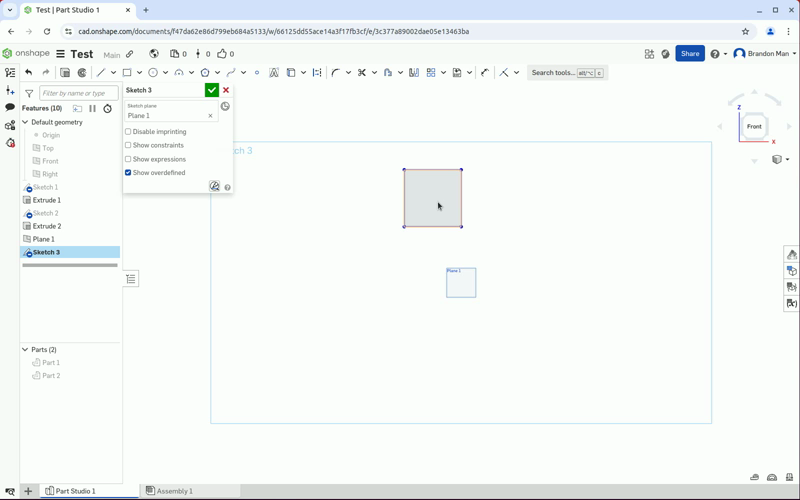
click(438, 201)
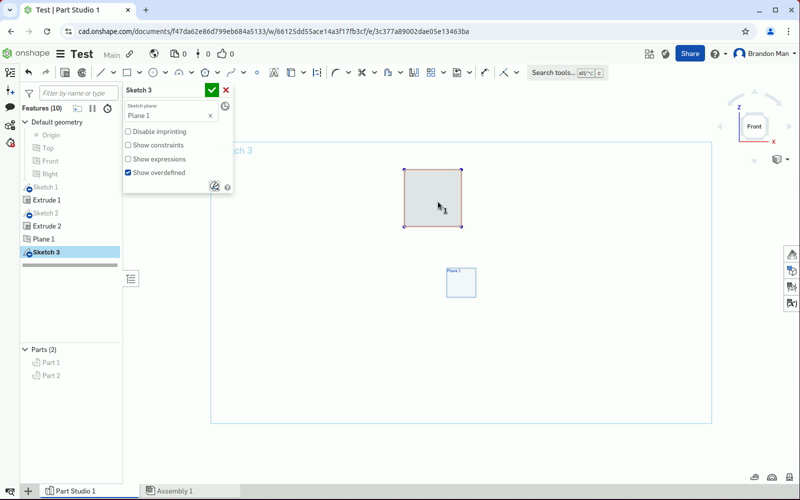
mouse_move(73, 352)
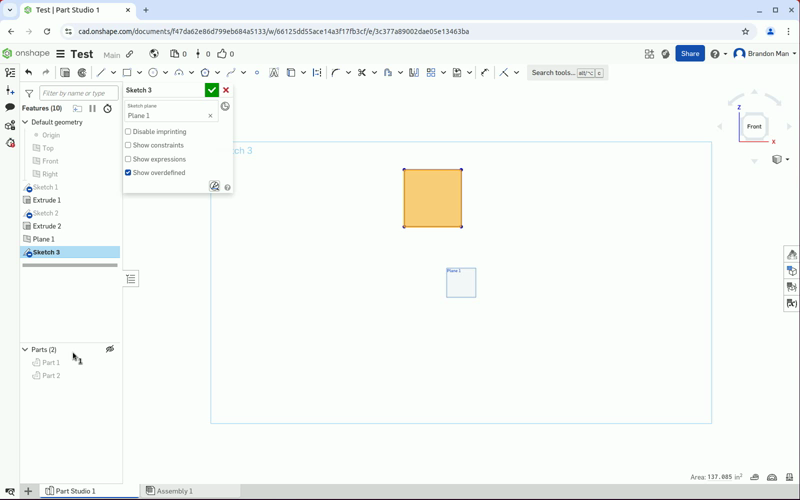
key(shift+y)
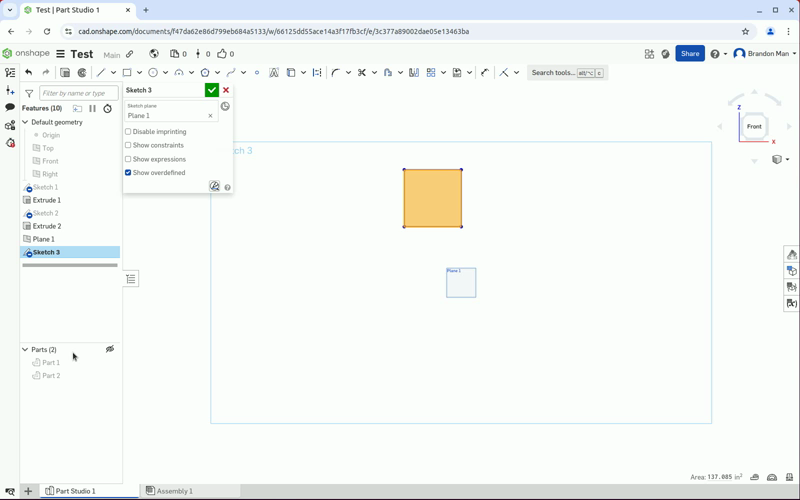
key(shift+e)
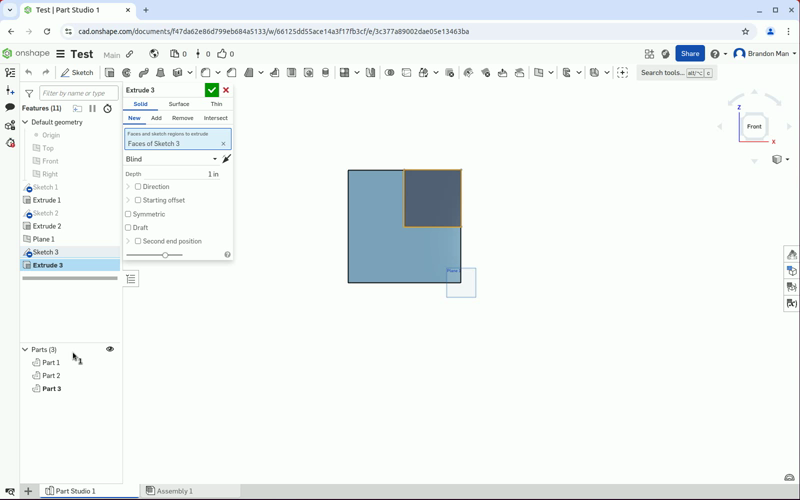
mouse_move(143, 106)
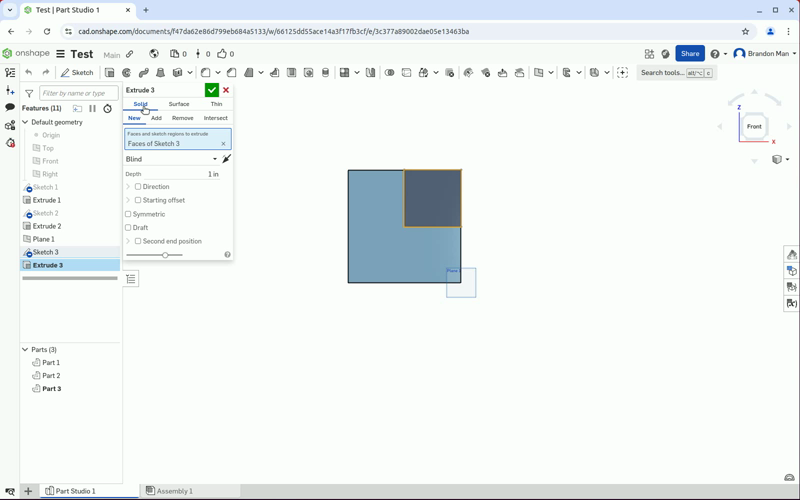
click(143, 106)
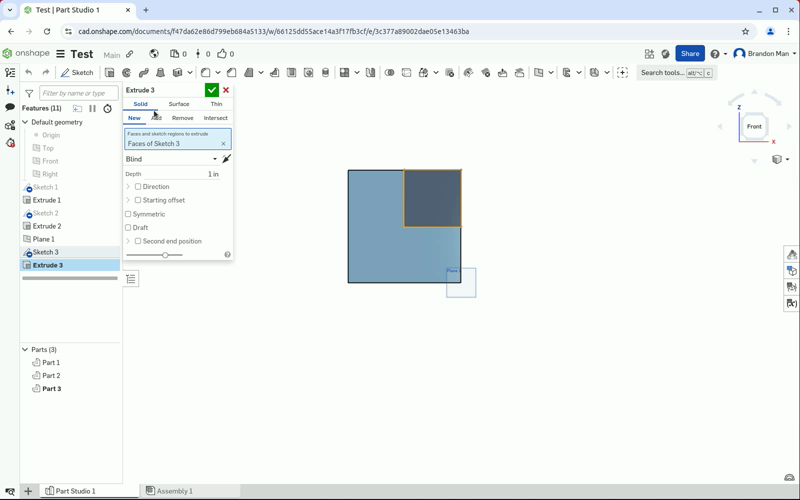
mouse_move(186, 120)
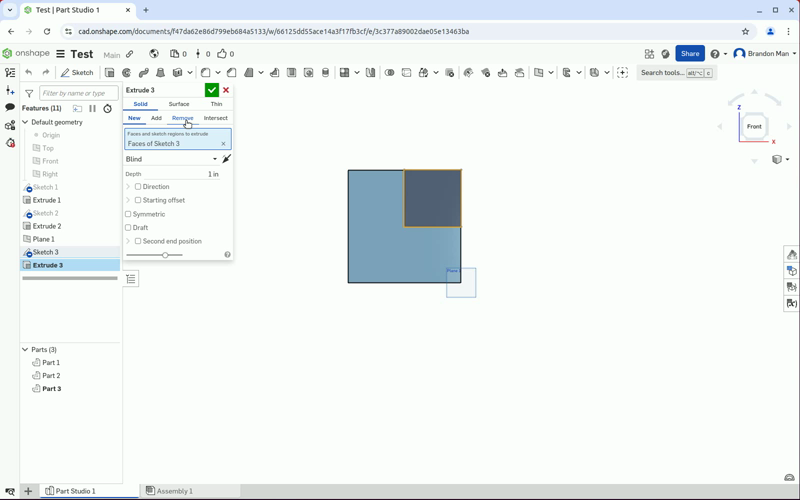
click(186, 120)
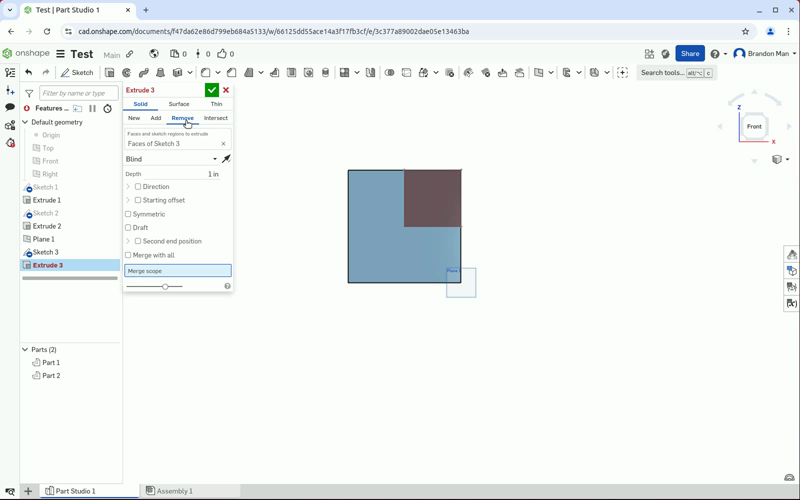
key(tab, 4)
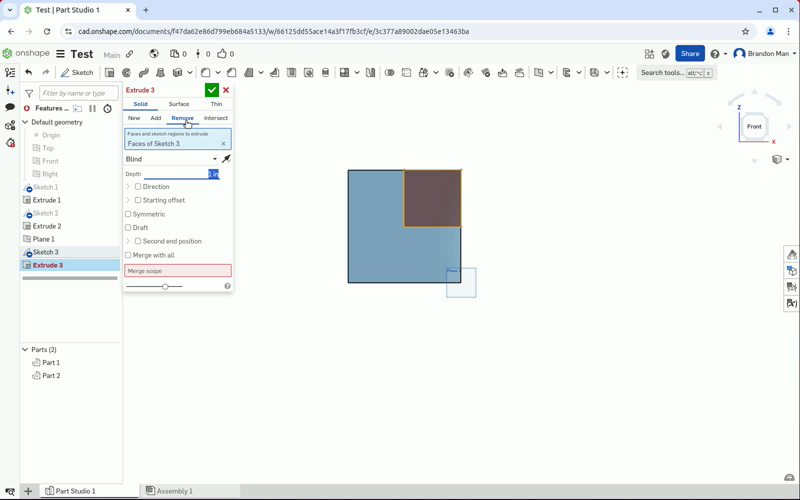
text(11.554)
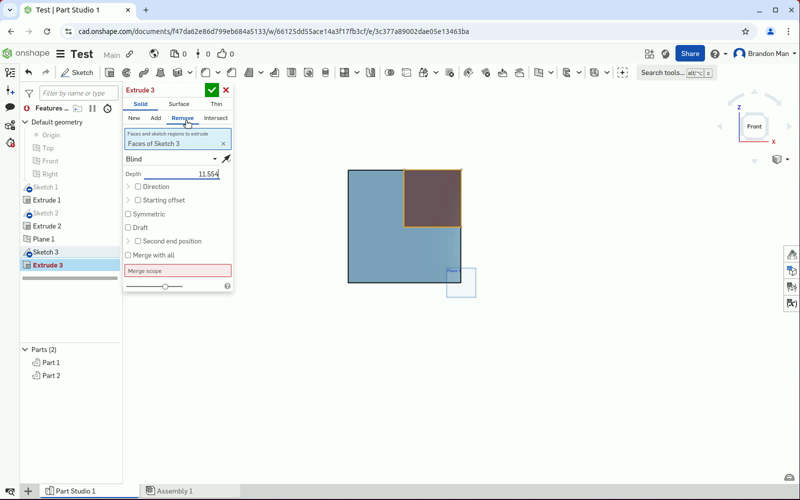
key(tab, 6)
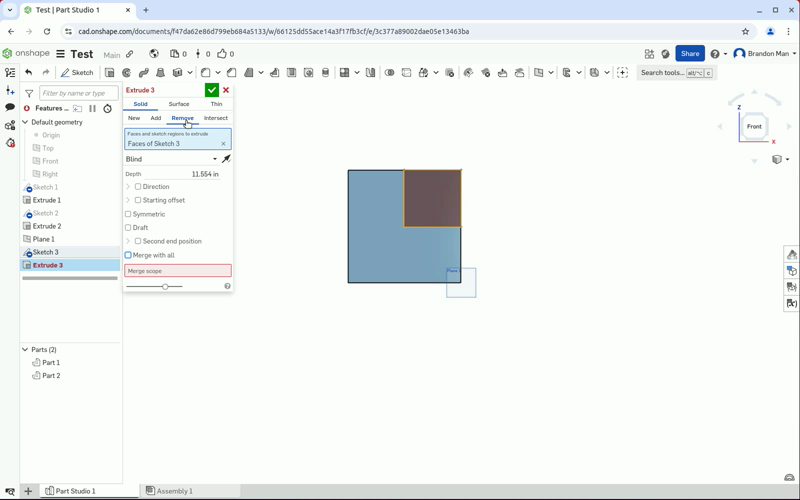
key(space)
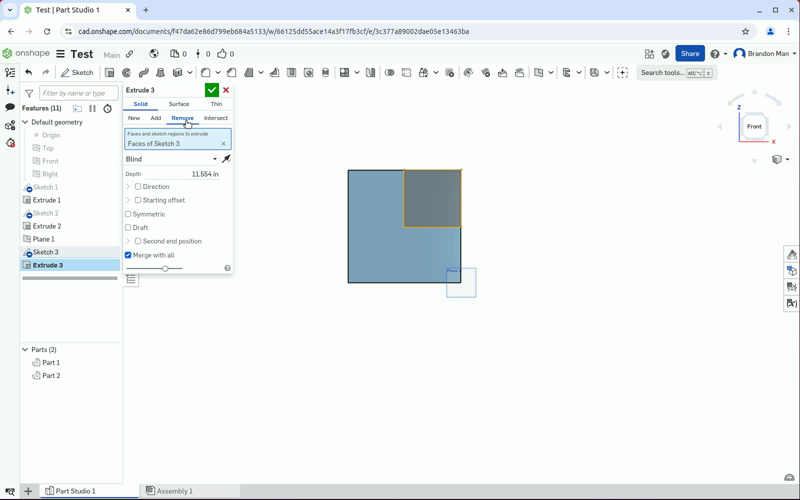
key(enter)
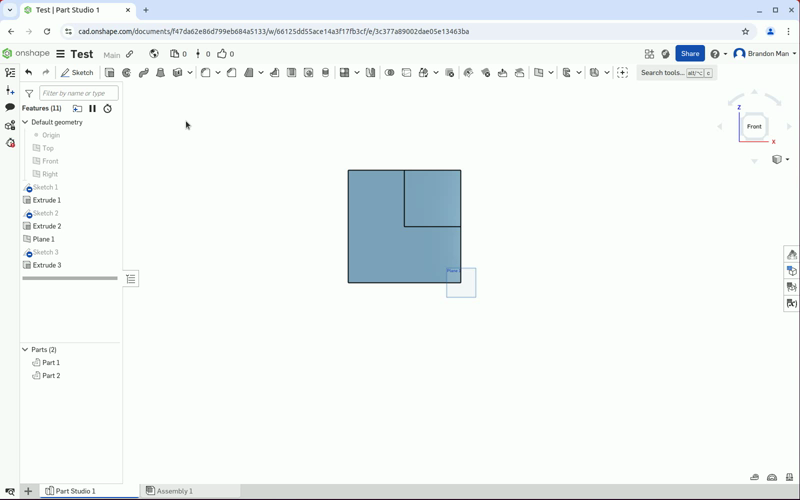
key(shift+h)
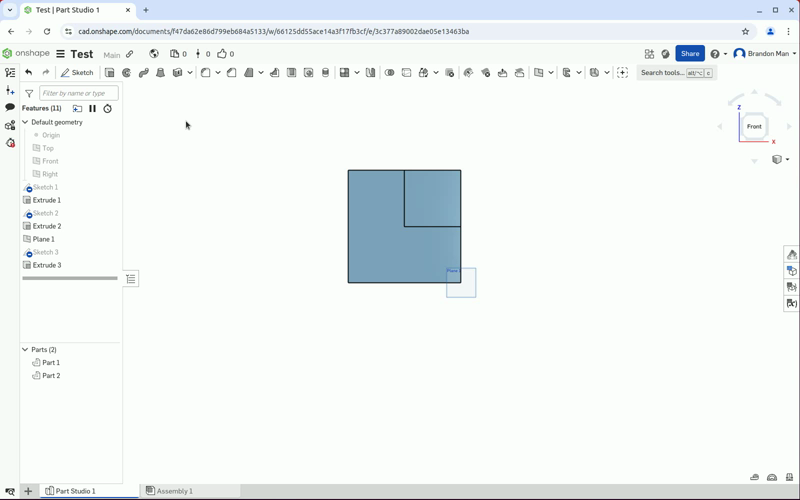
key(shift+h)
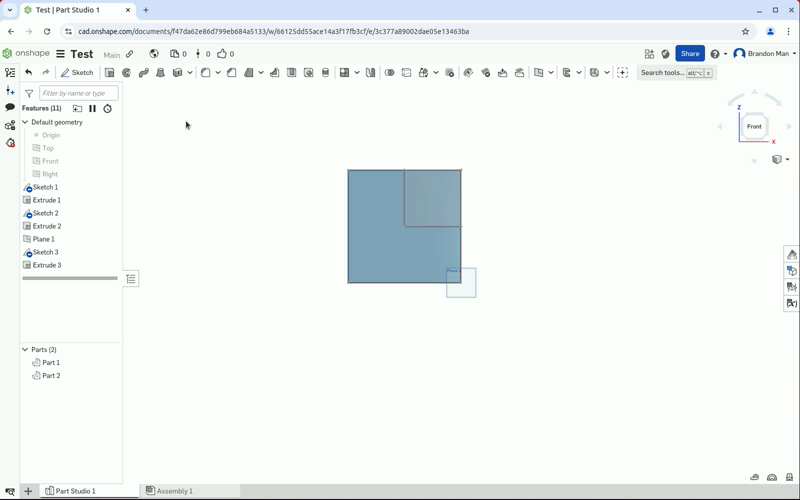
key(shift+7)
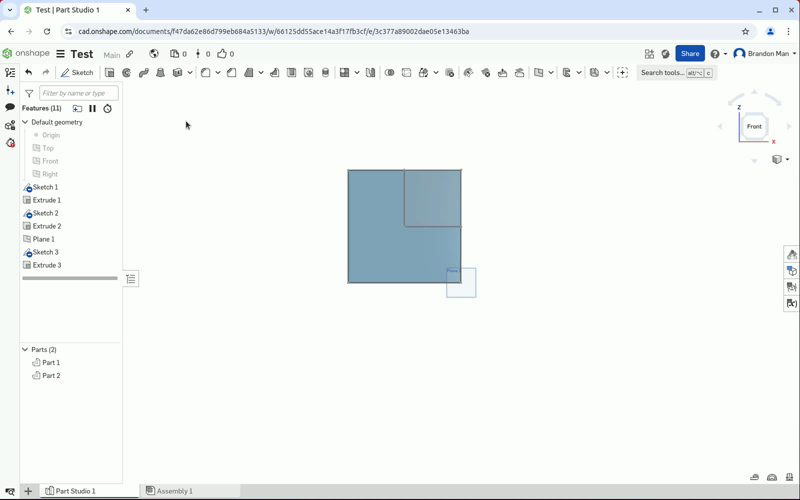
key(left, 2)
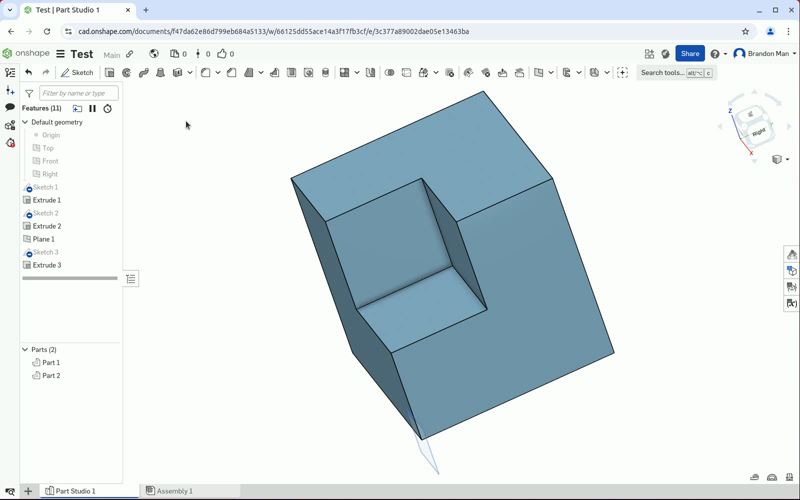
key(down, 2)
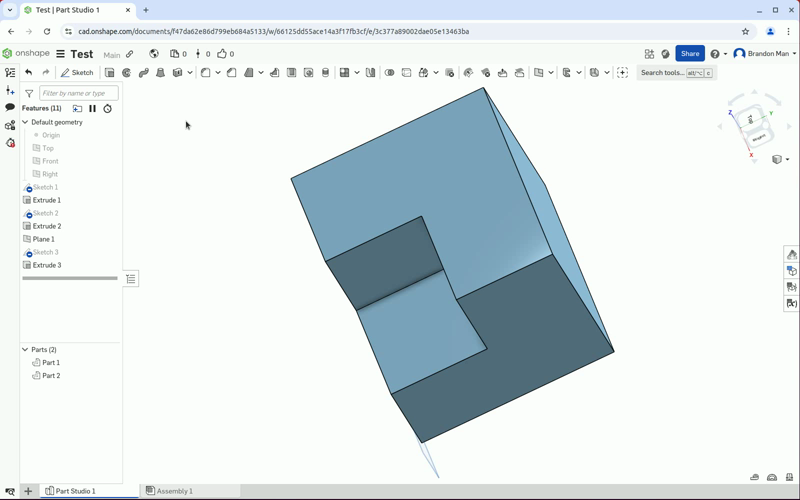
key(up, 2)
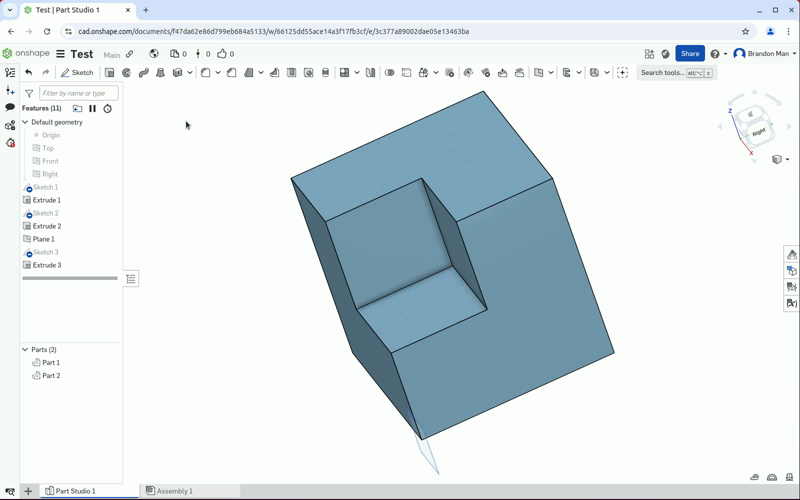
key(right, 2)
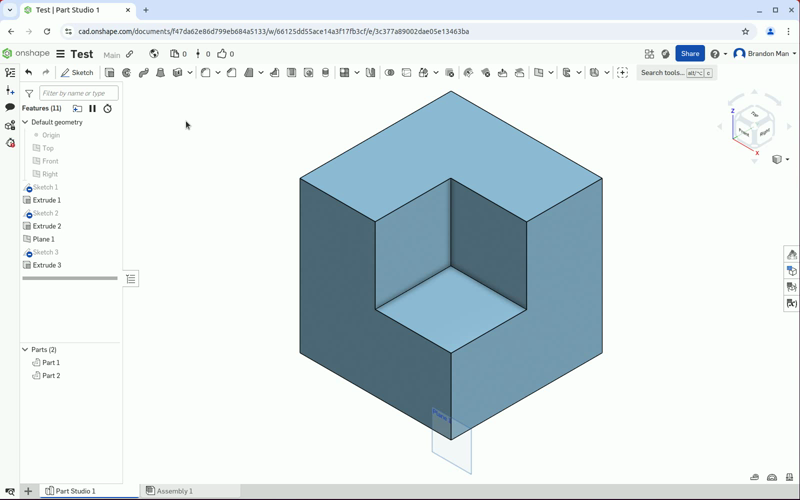
mouse_move(73, 189)
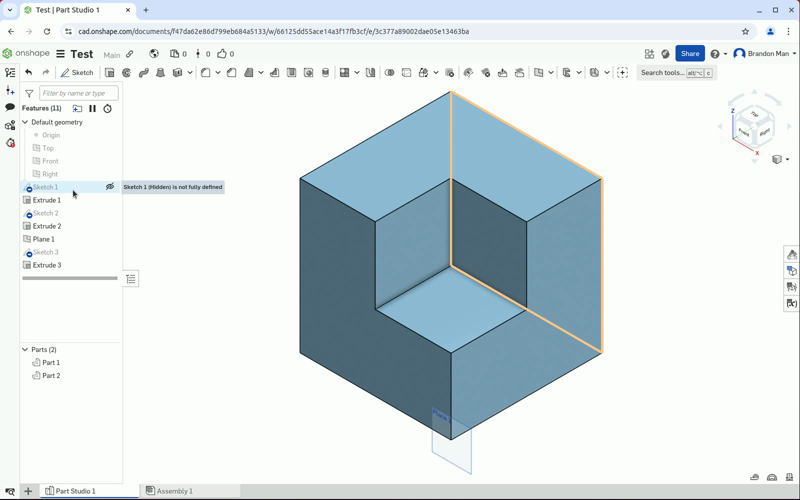
click(73, 189)